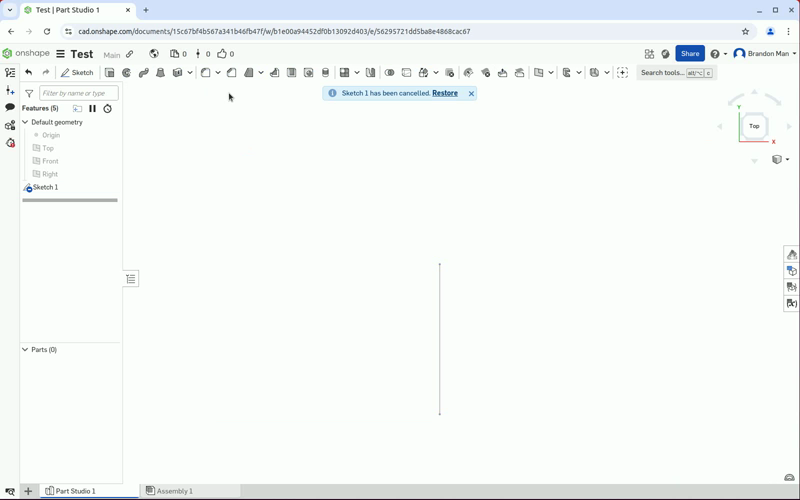
key(shift+h)
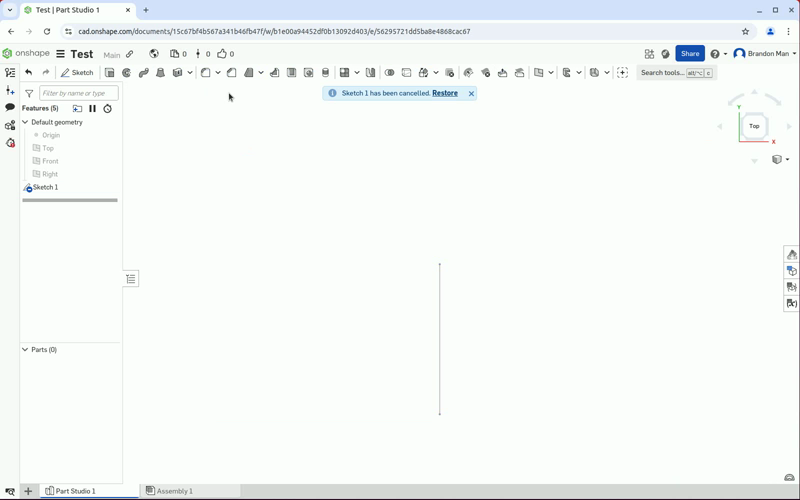
key(shift+s)
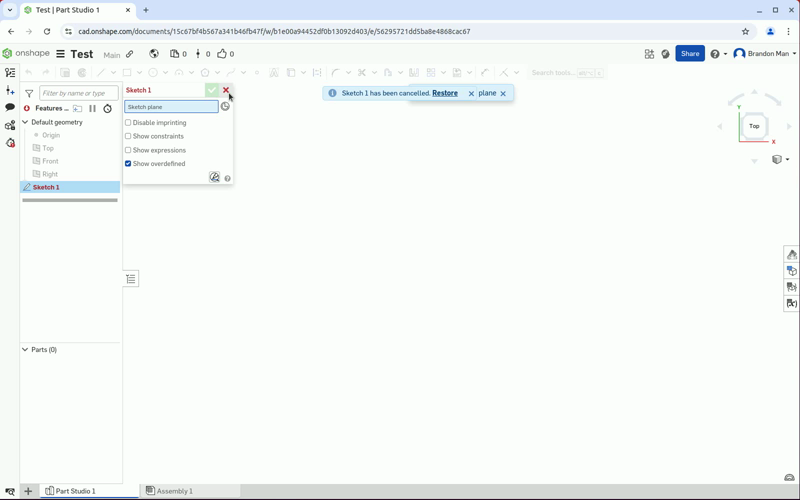
mouse_move(73, 150)
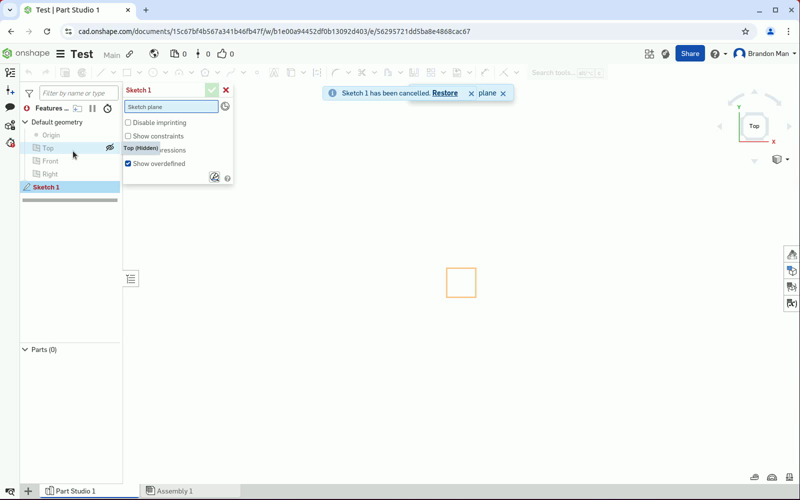
click(73, 150)
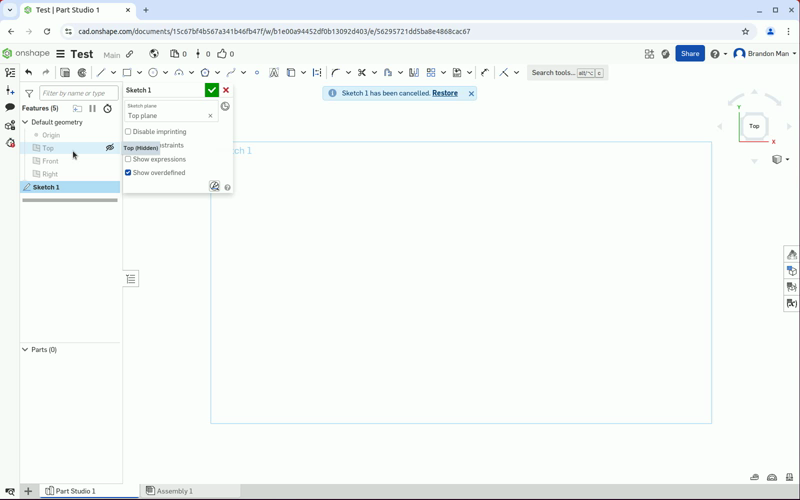
mouse_move(73, 352)
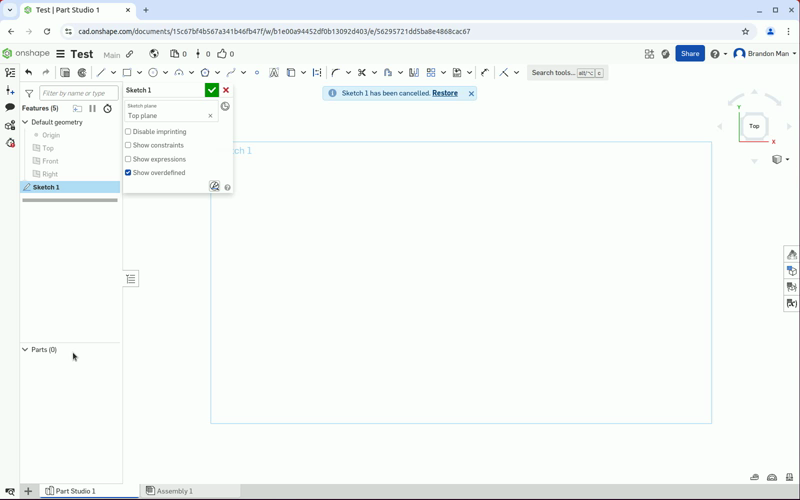
key(y)
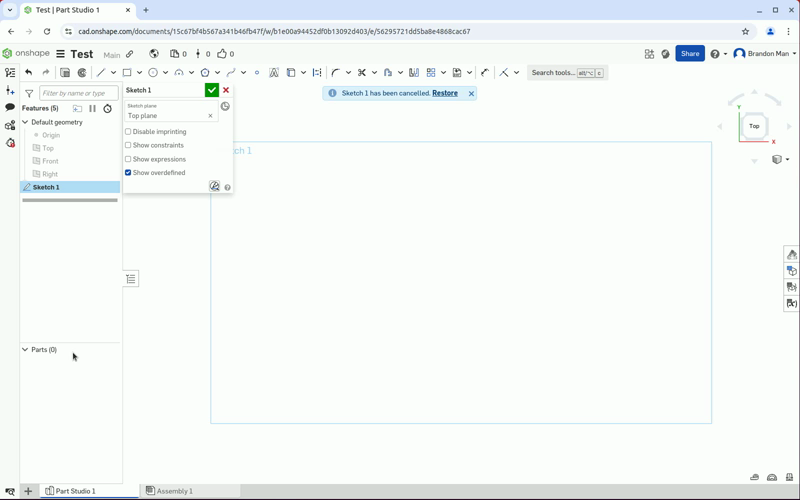
key(l)
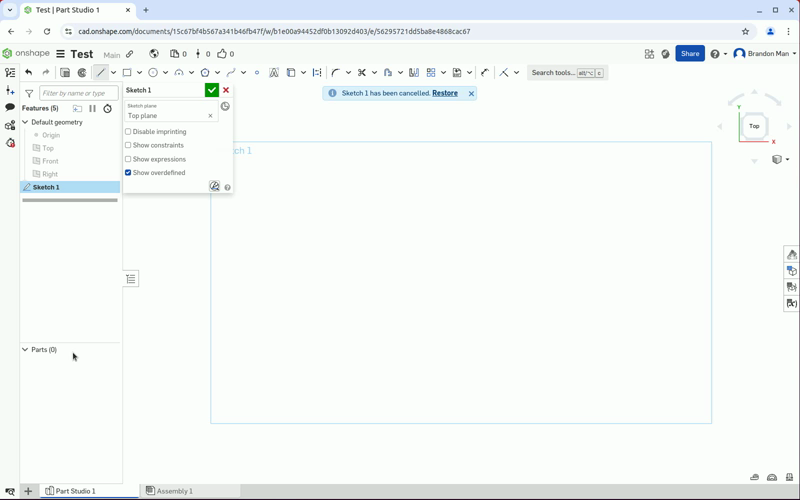
key_down(shift)
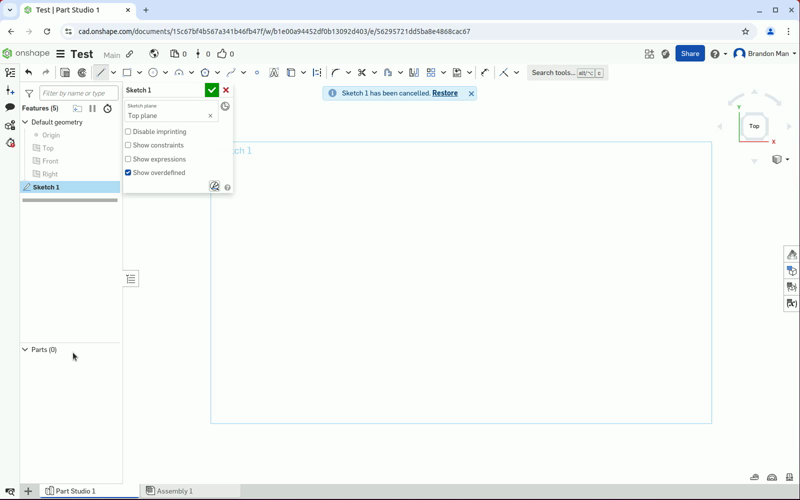
mouse_move(370, 395)
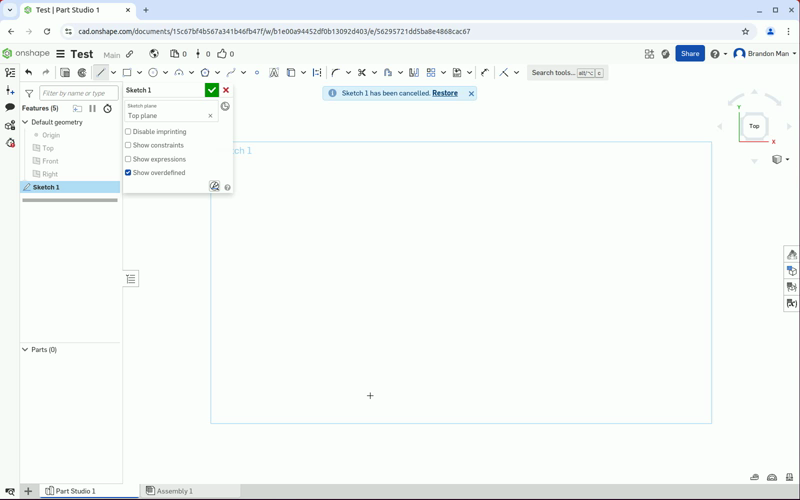
click(370, 395)
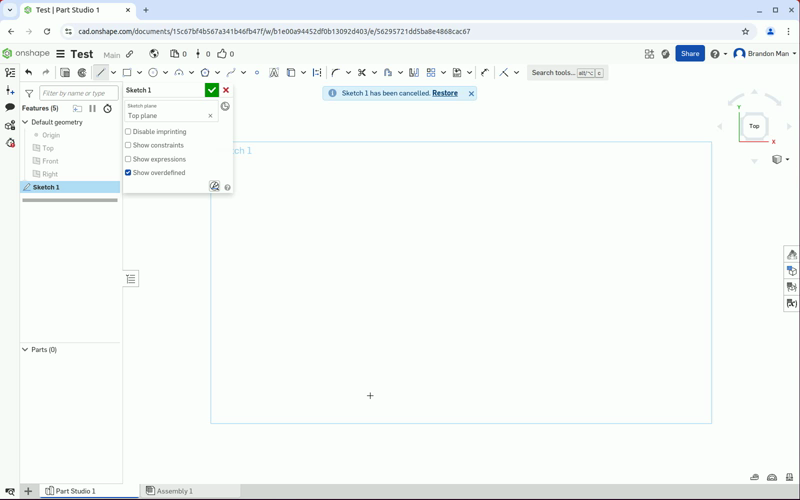
key_up(shift)
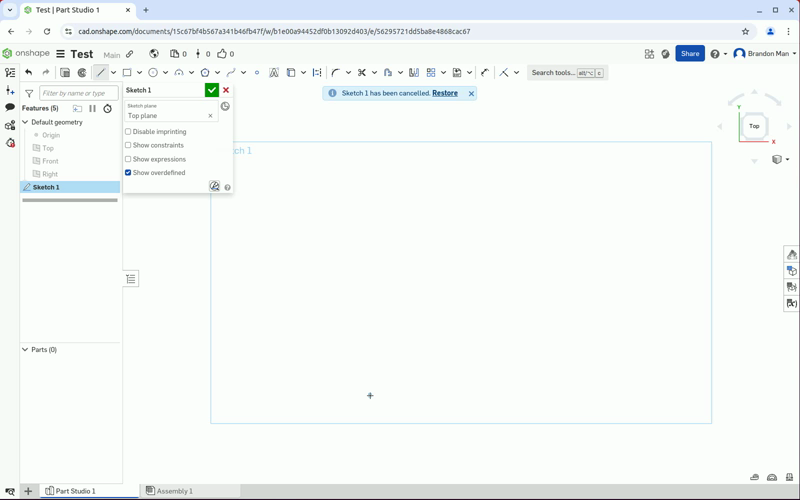
key_down(shift)
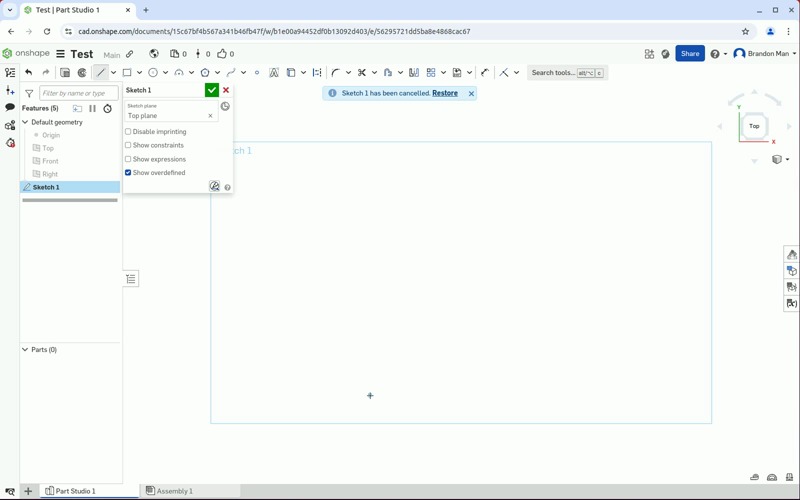
mouse_move(549, 395)
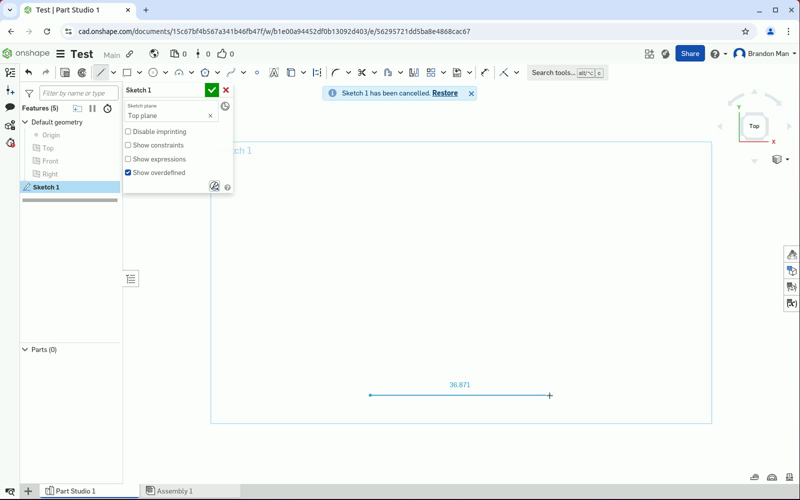
click(549, 395)
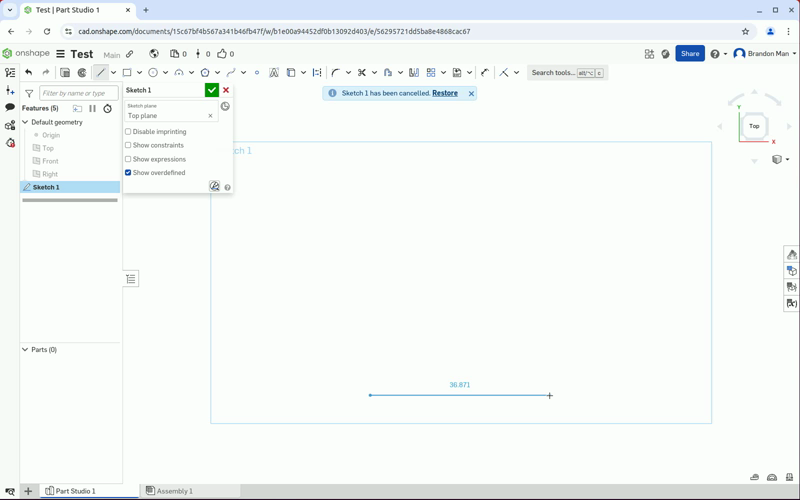
key_up(shift)
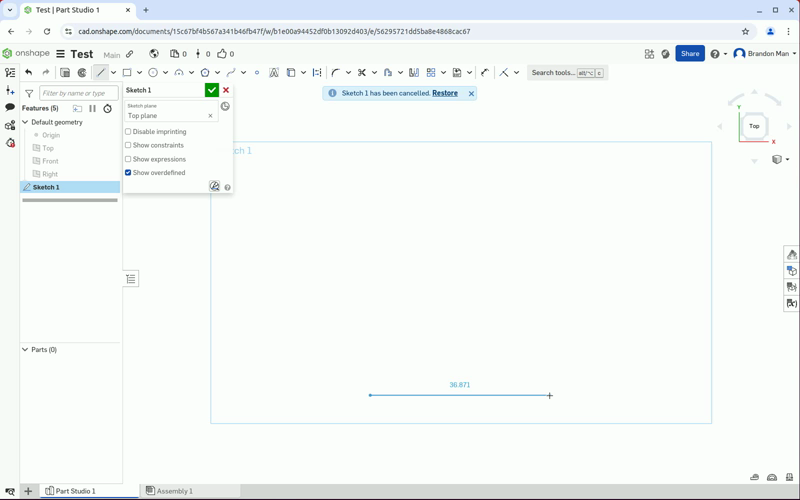
key_down(shift)
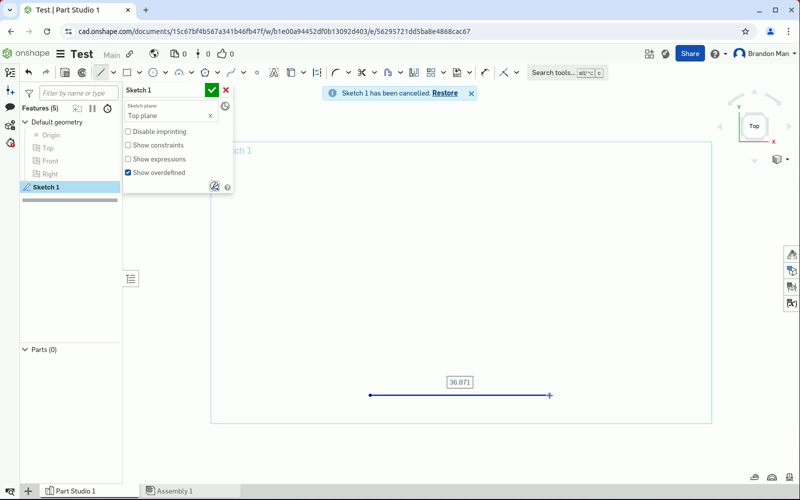
mouse_move(549, 171)
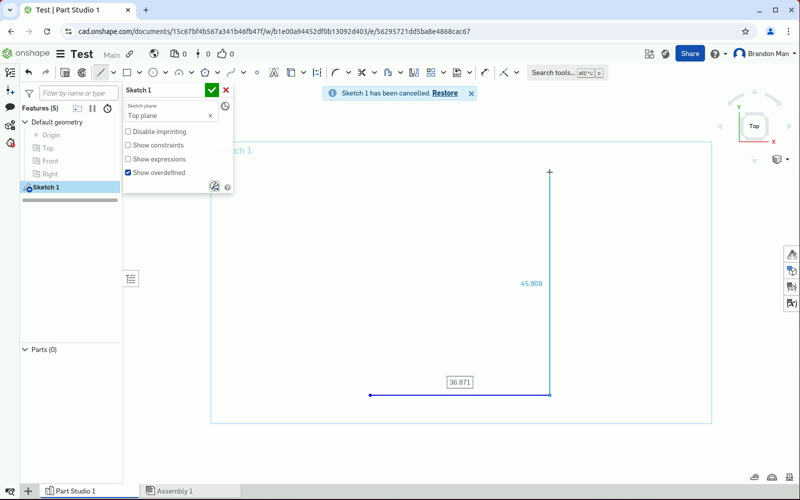
click(549, 171)
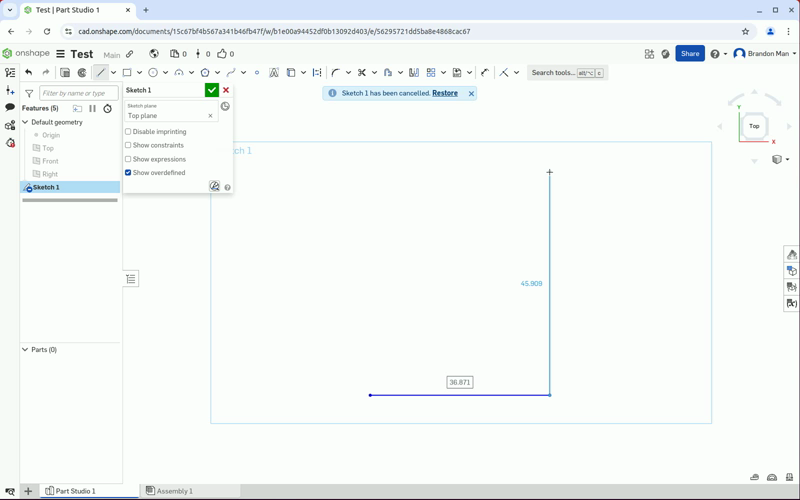
key_up(shift)
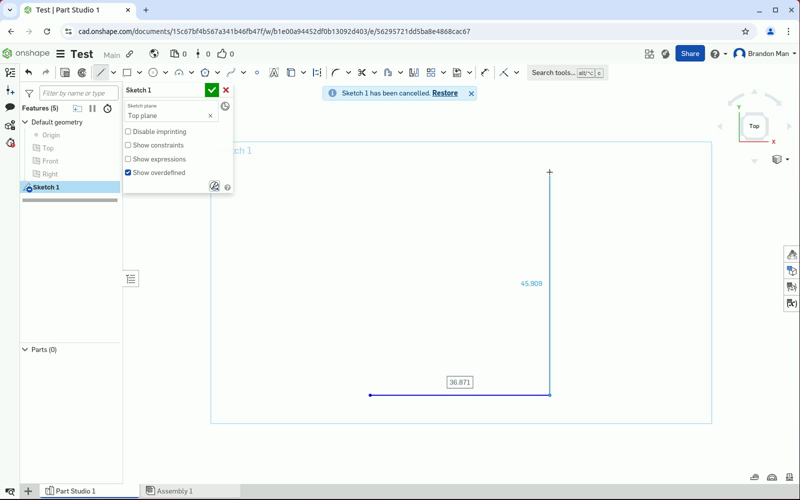
key_down(shift)
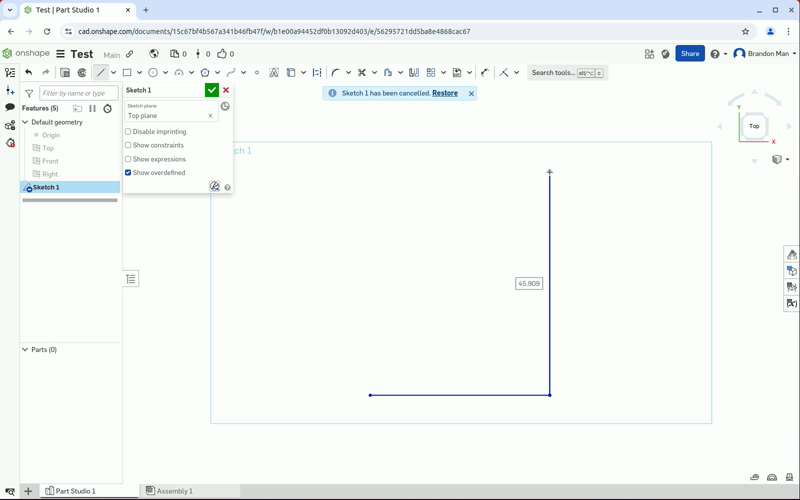
mouse_move(370, 171)
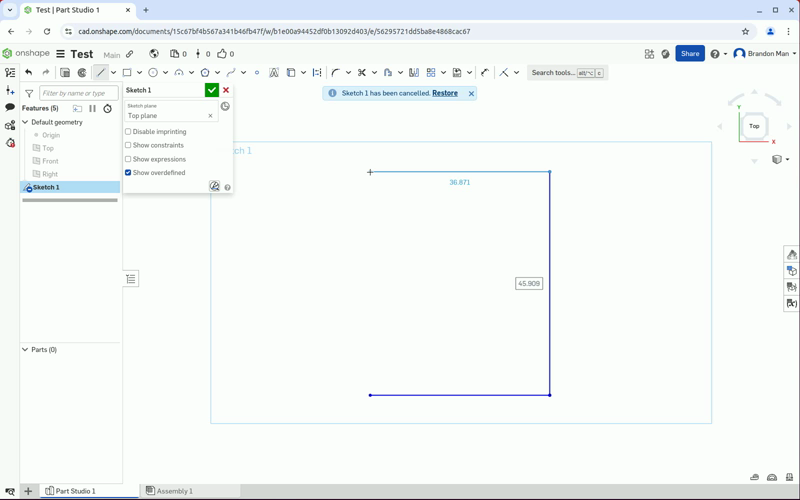
click(370, 171)
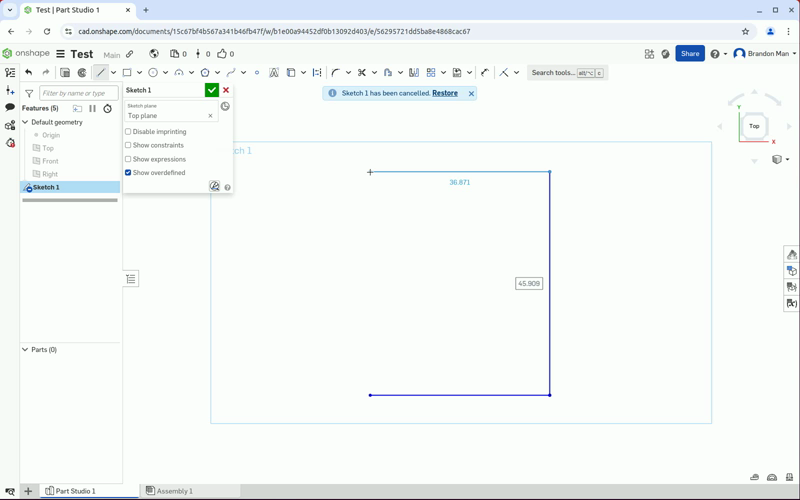
key_up(shift)
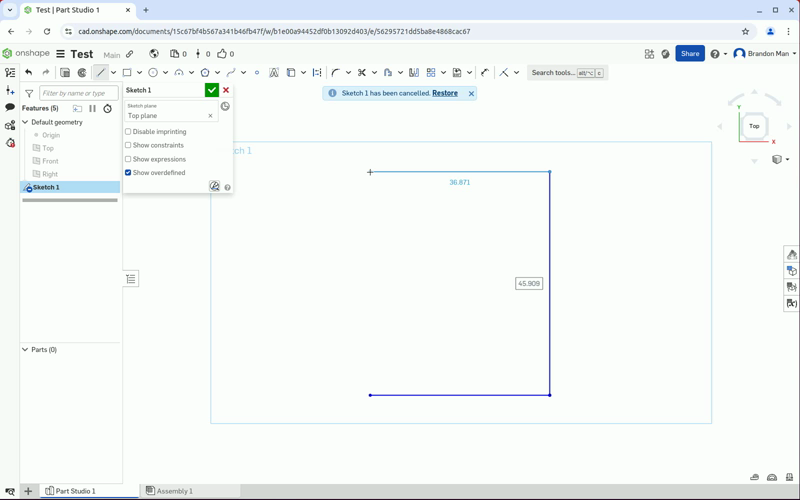
key_down(shift)
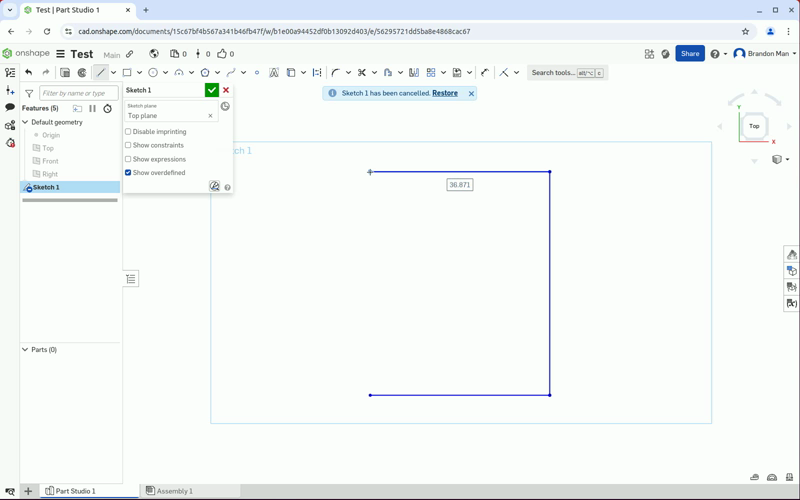
mouse_move(370, 395)
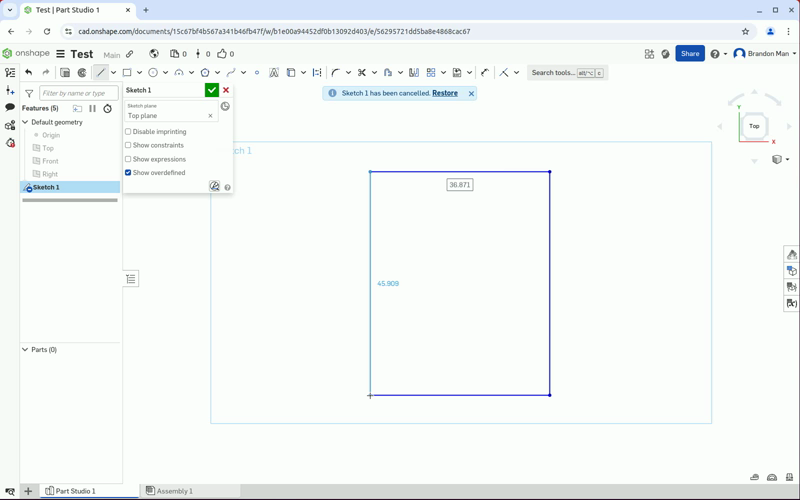
key_up(shift)
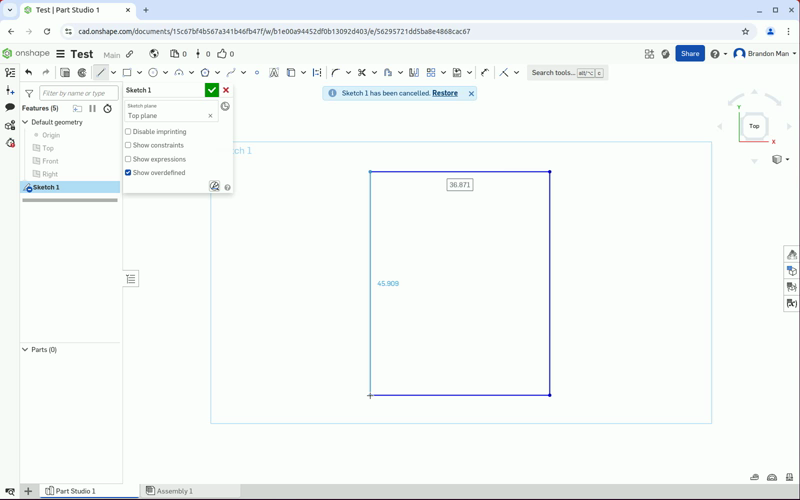
click(370, 395)
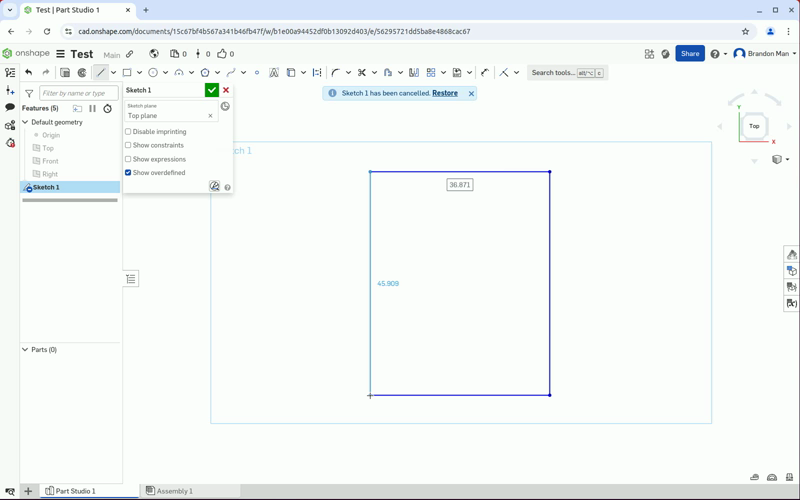
key(esc)
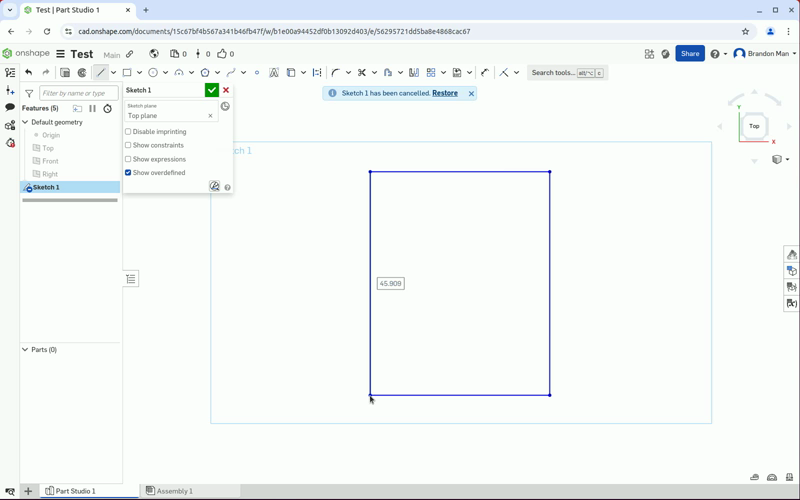
mouse_move(517, 345)
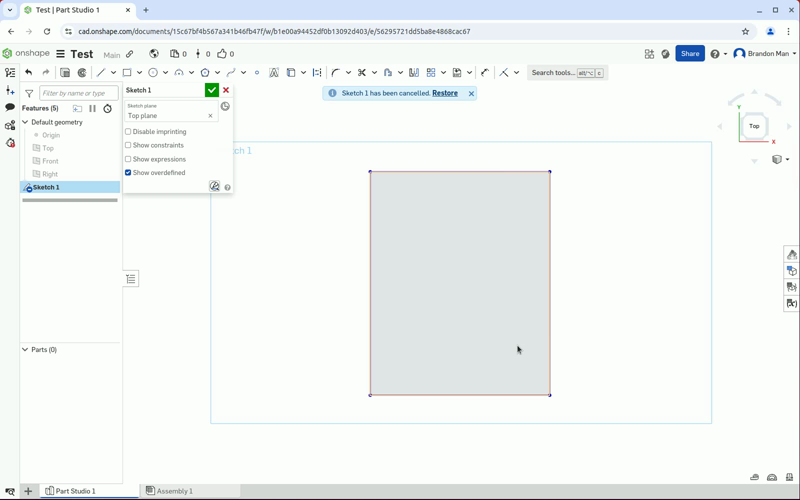
click(517, 345)
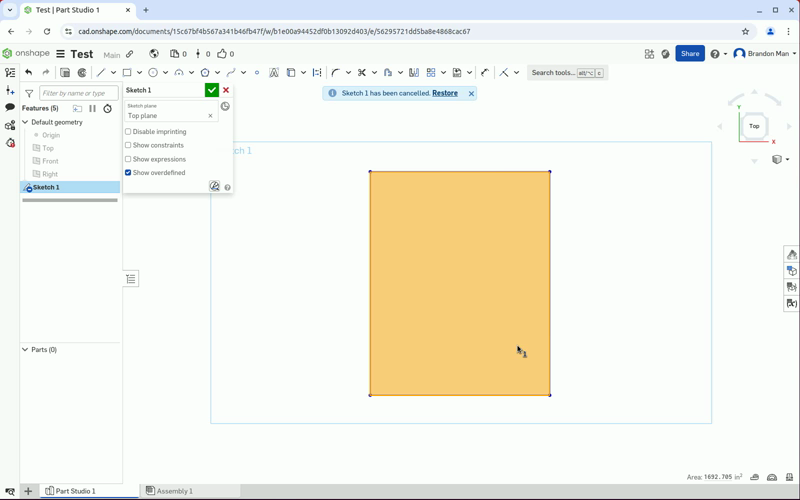
mouse_move(73, 352)
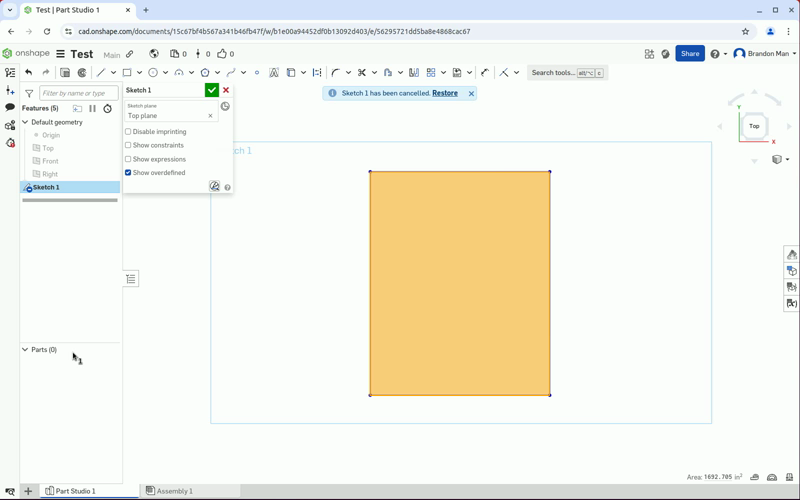
key(shift+y)
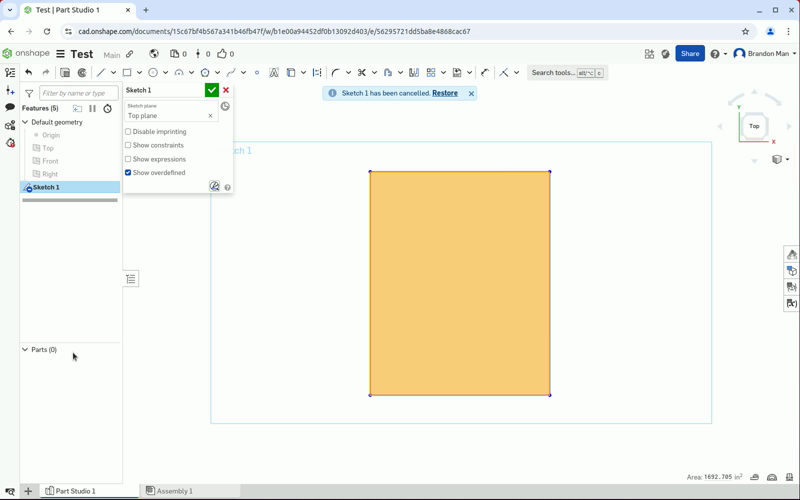
key(shift+e)
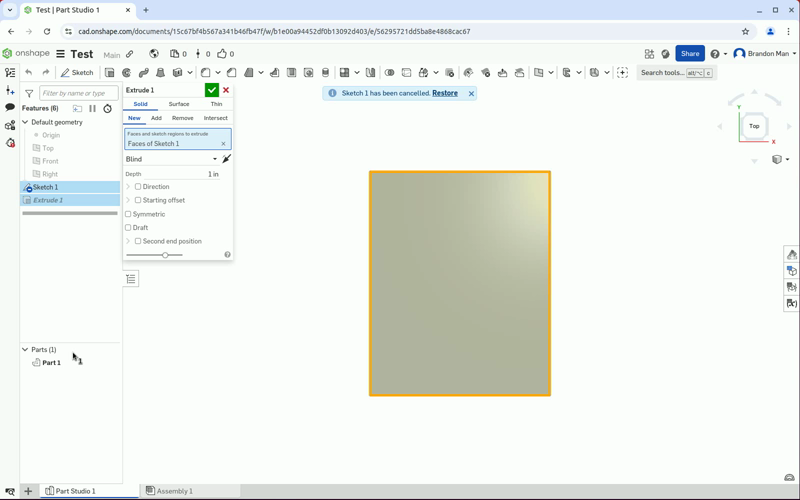
mouse_move(143, 106)
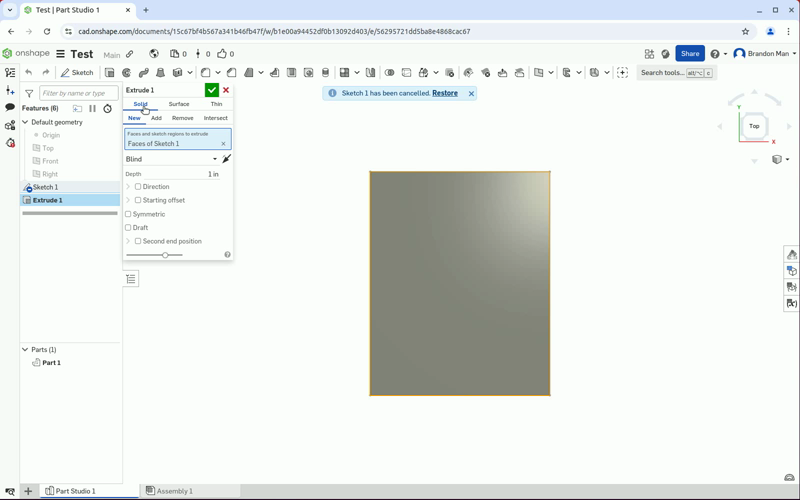
click(143, 106)
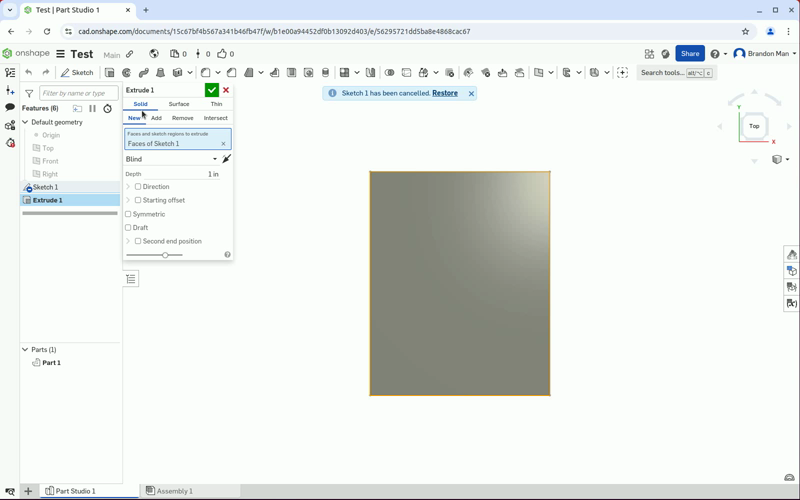
mouse_move(137, 120)
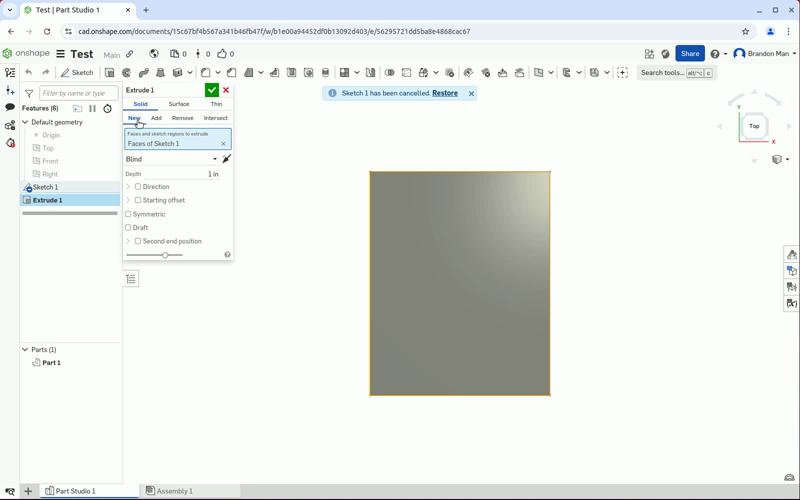
click(137, 120)
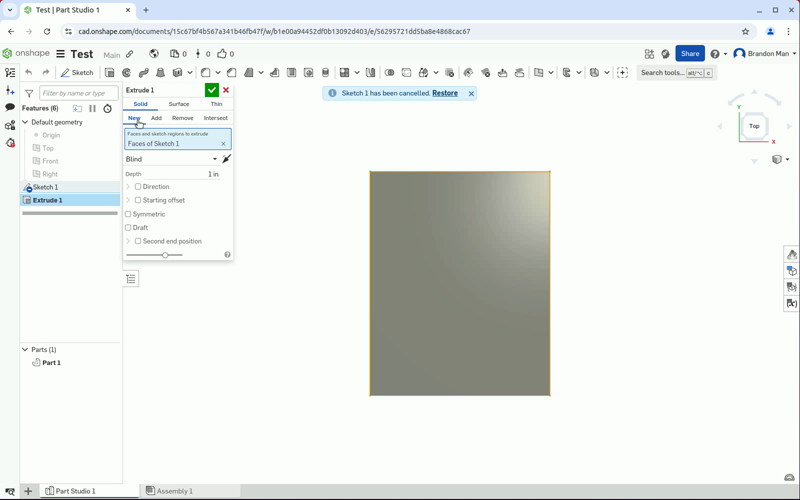
key(tab, 4)
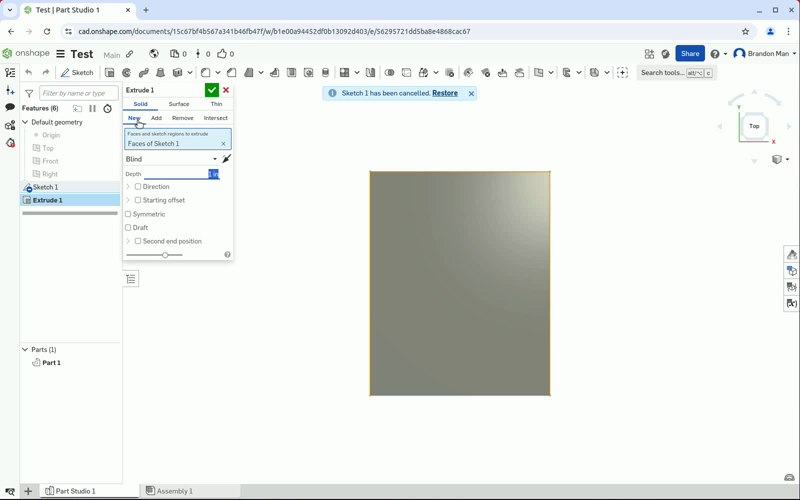
text(9.148)
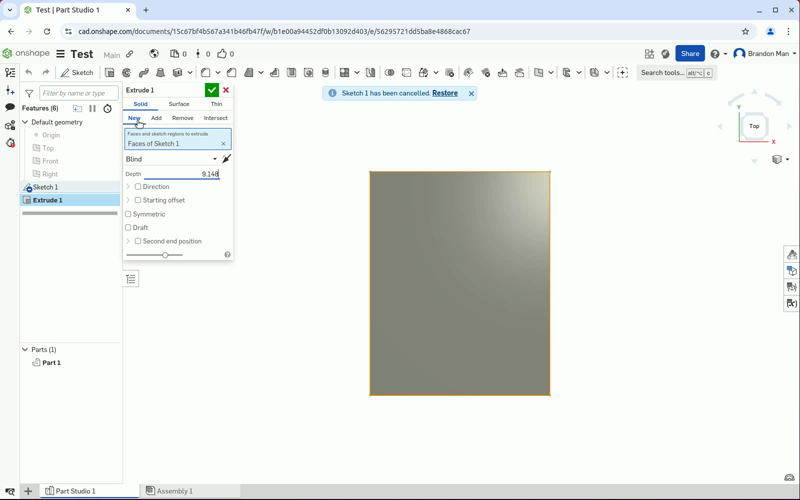
key(tab, 3)
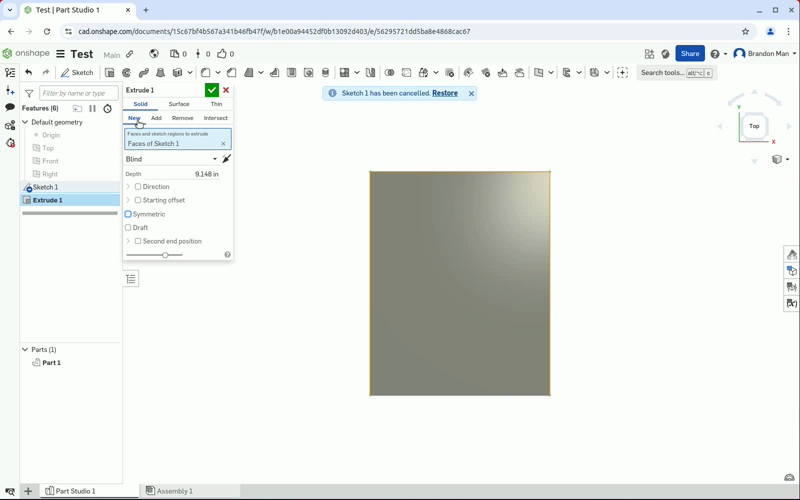
key(space)
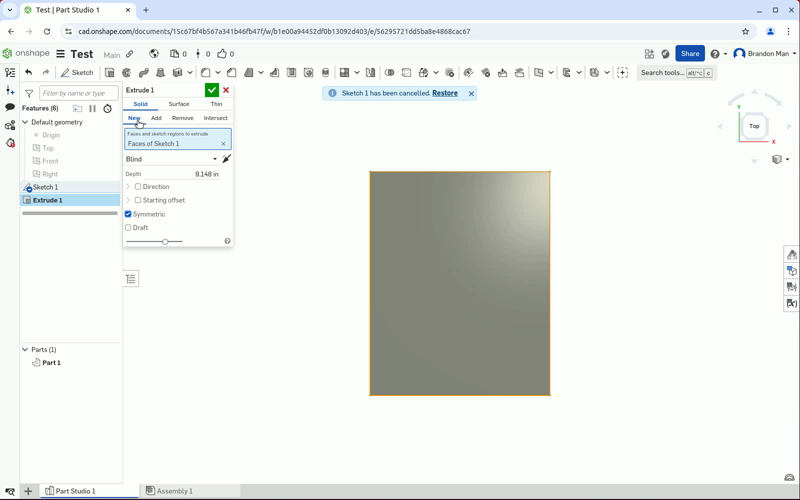
key(enter)
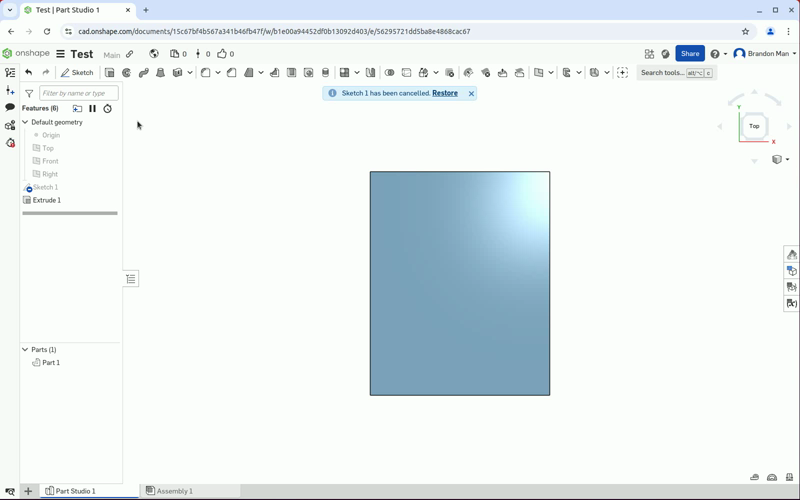
key(shift+h)
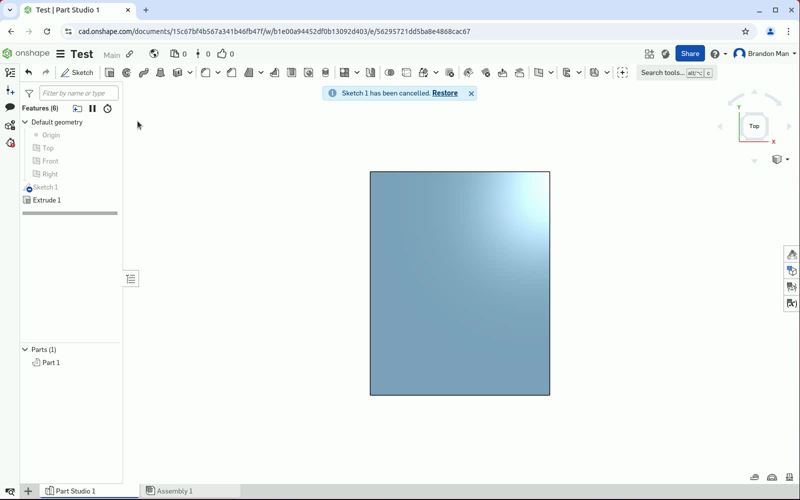
key(shift+h)
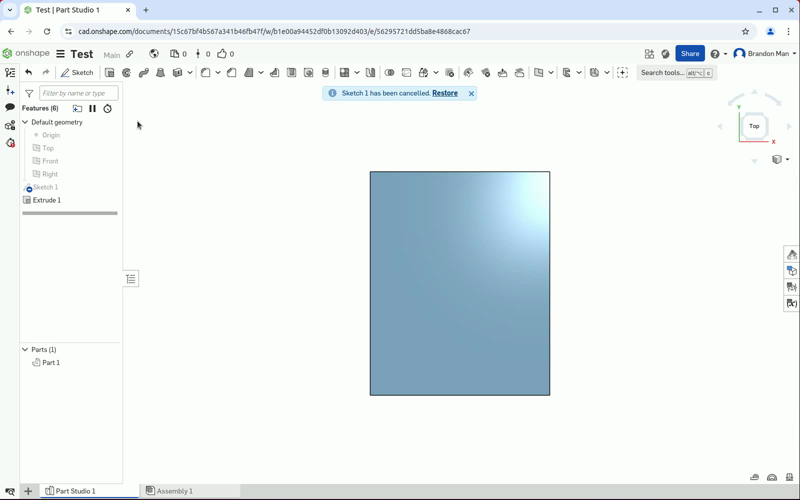
mouse_move(73, 189)
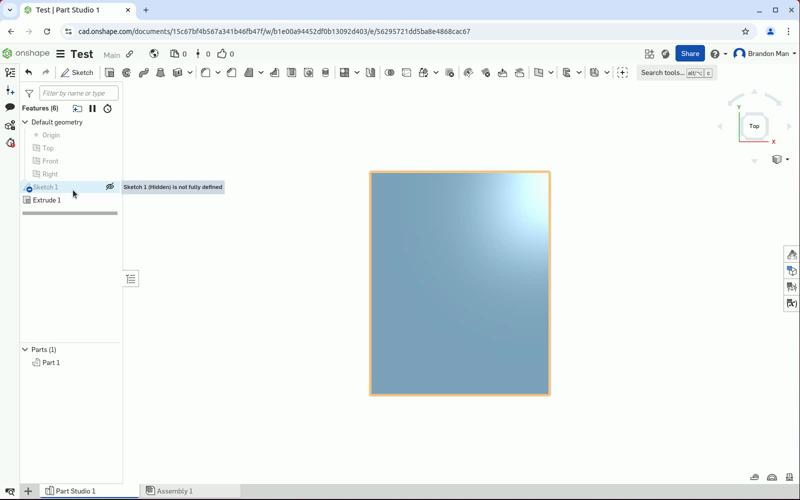
click(73, 189)
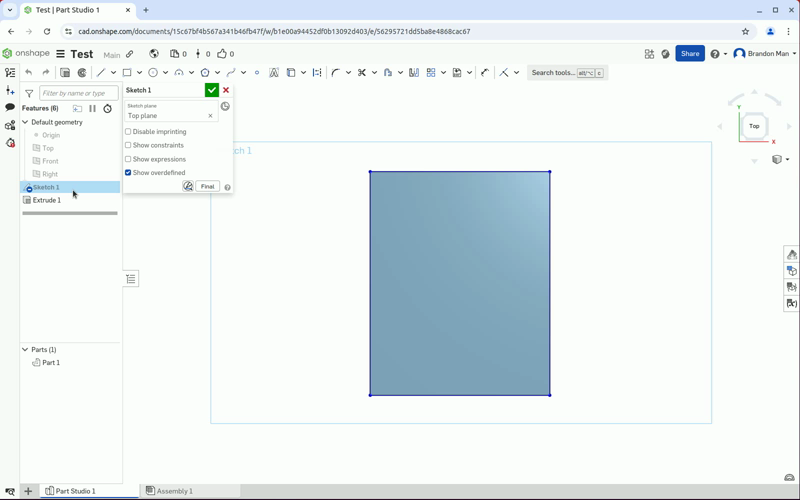
mouse_move(229, 92)
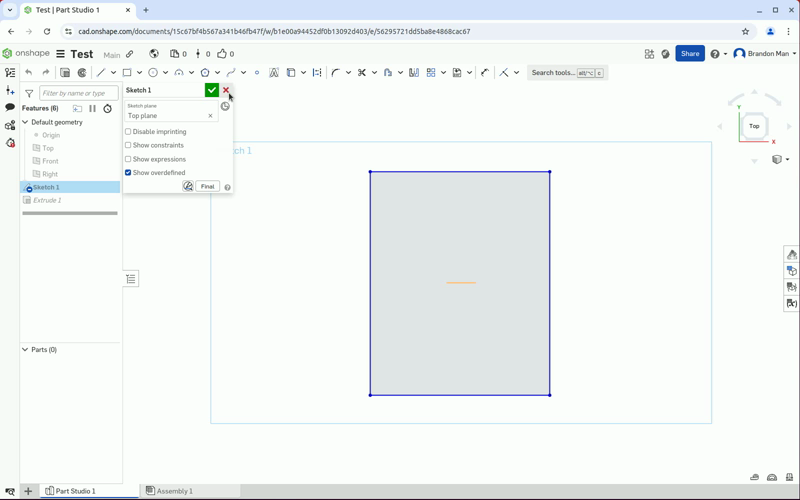
click(229, 92)
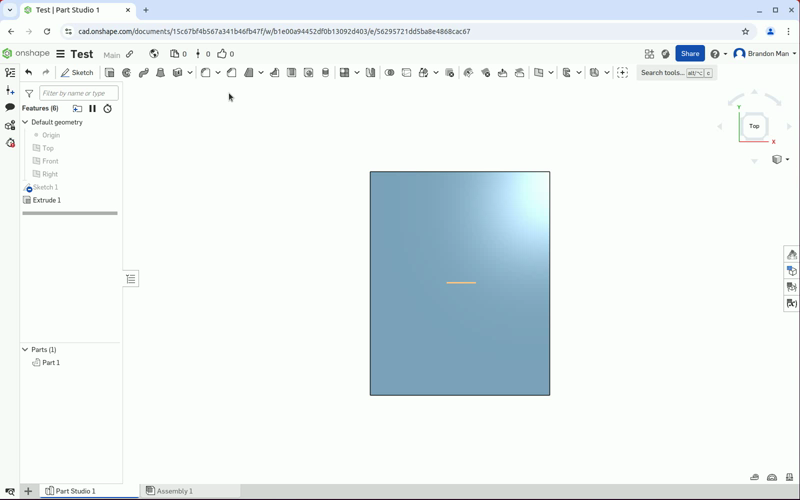
mouse_move(541, 75)
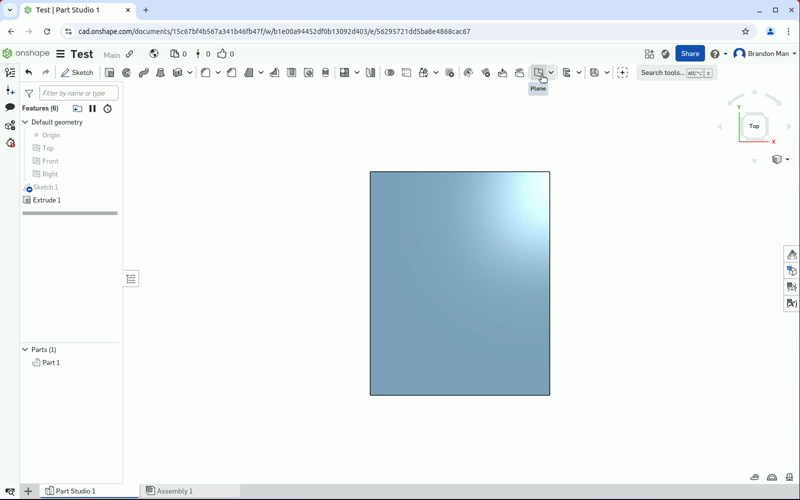
click(541, 75)
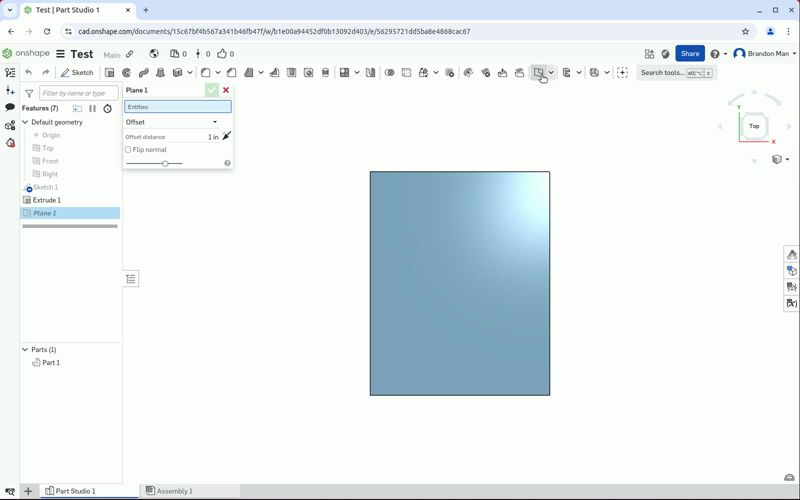
mouse_move(73, 150)
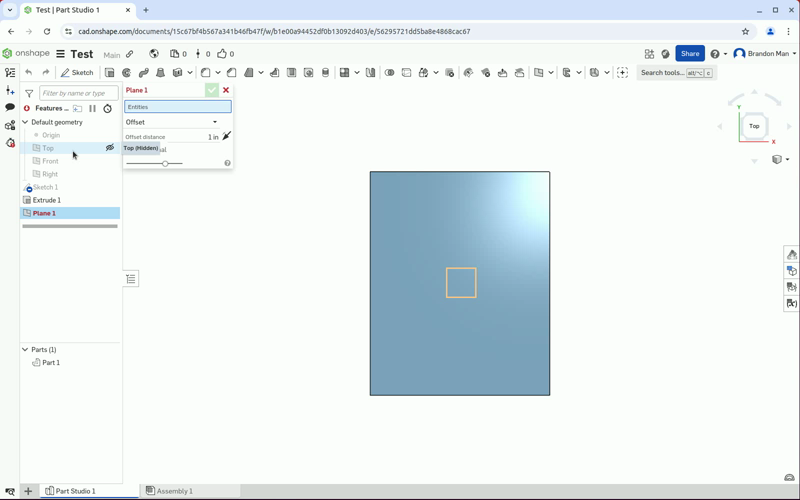
click(73, 150)
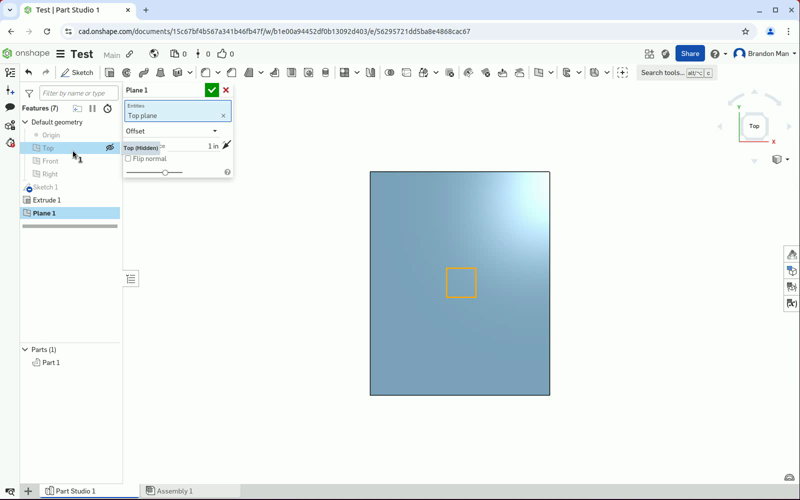
key(tab, 2)
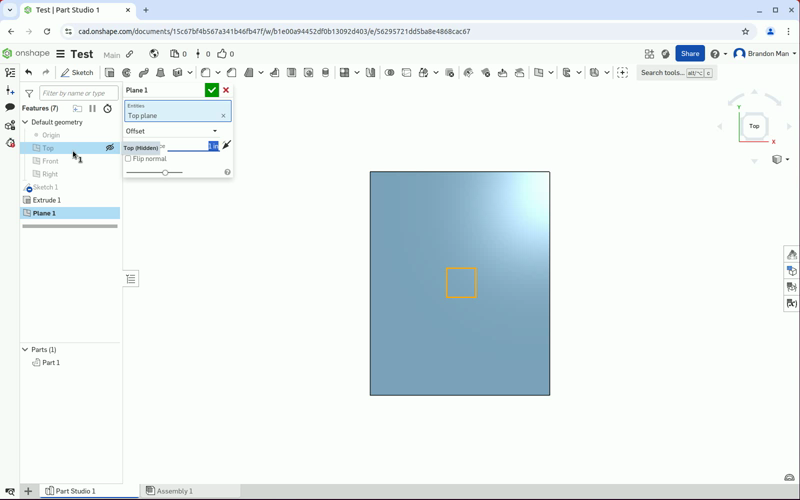
text(4.56)
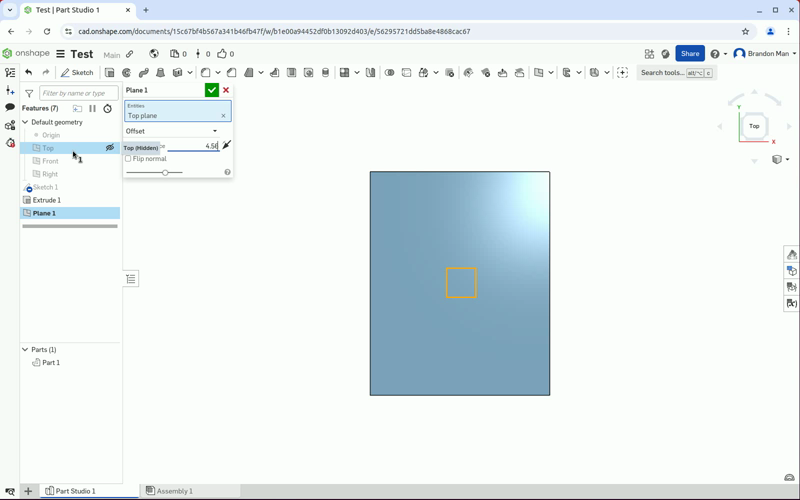
key(enter, 2)
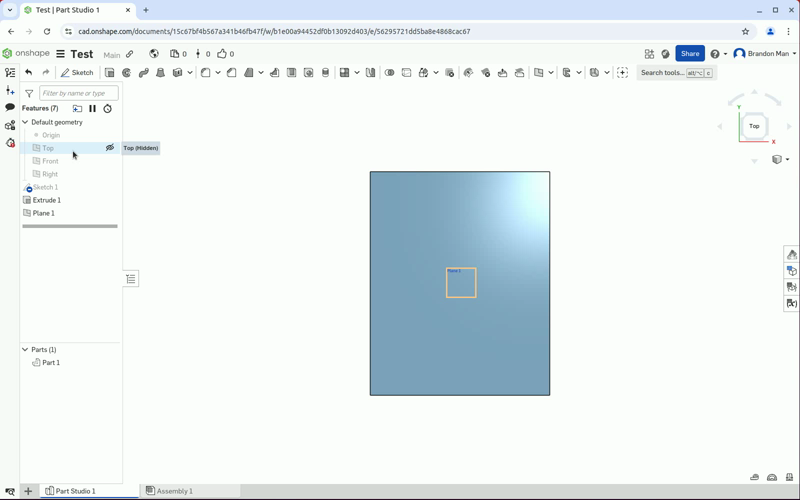
key(shift+s)
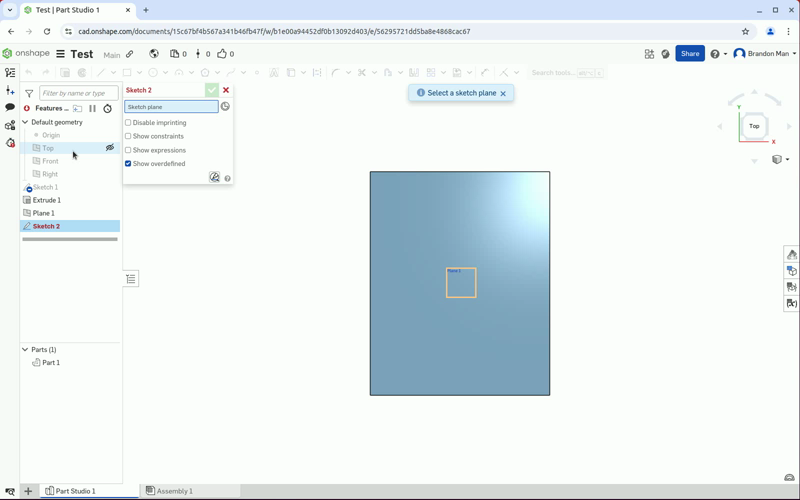
mouse_move(73, 215)
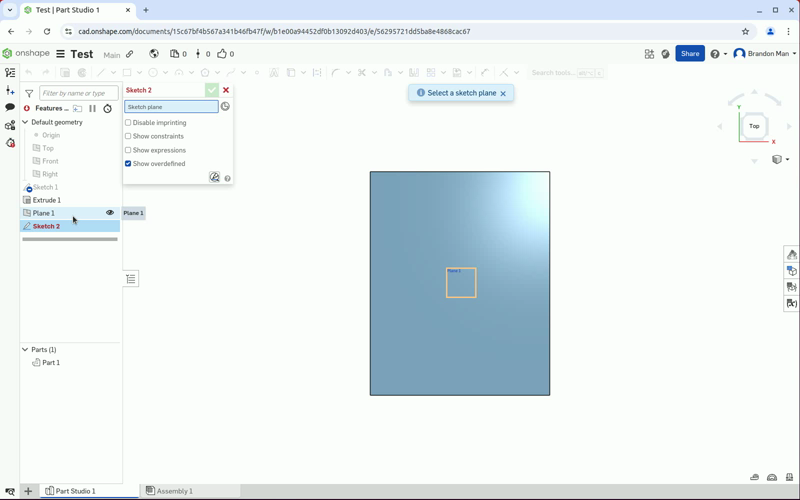
click(73, 215)
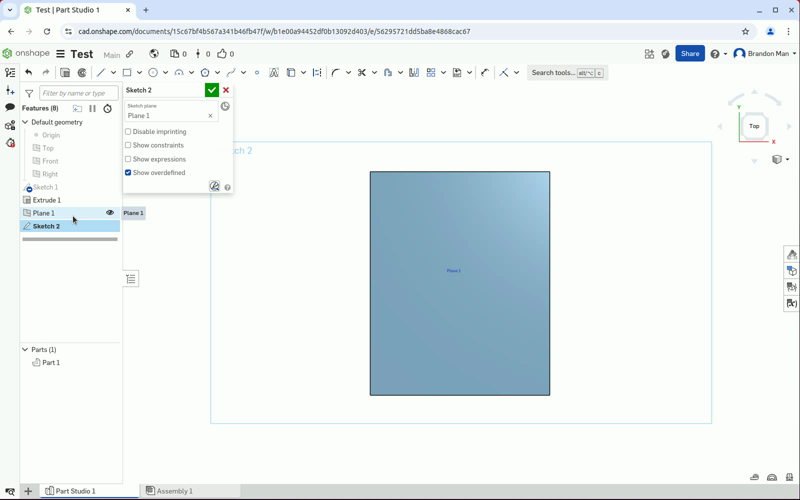
mouse_move(73, 352)
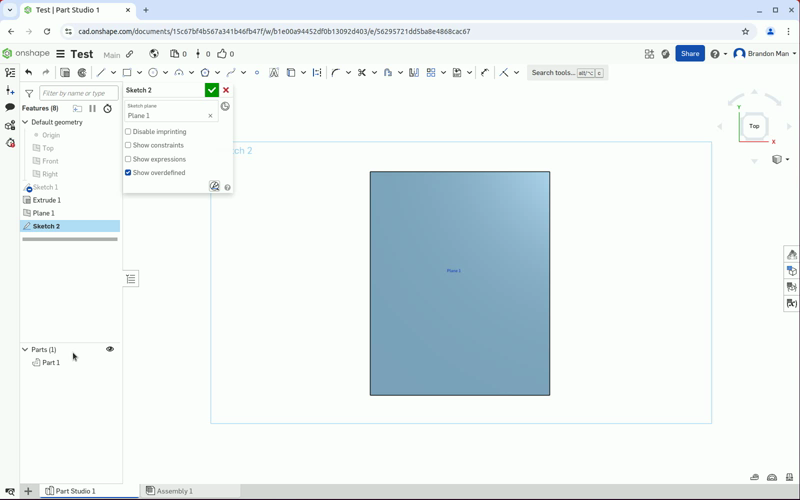
key(y)
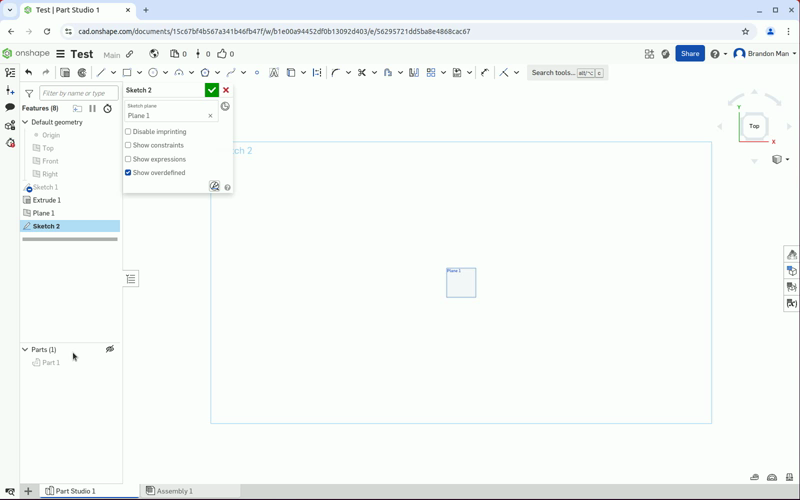
key(l)
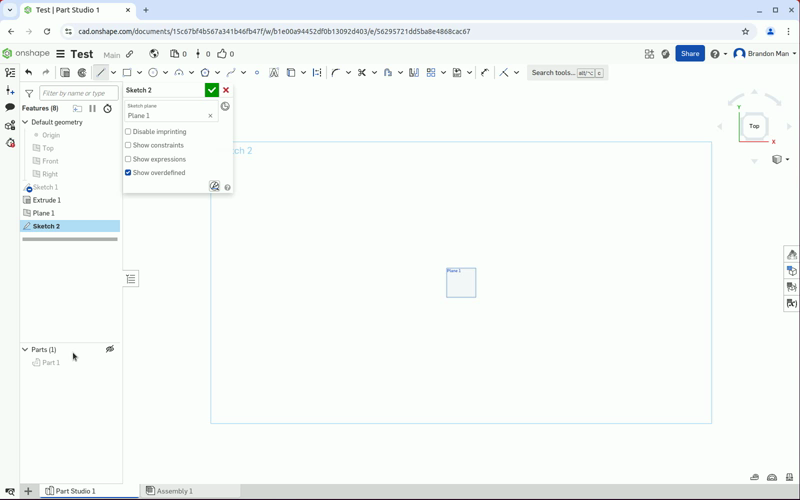
key_down(shift)
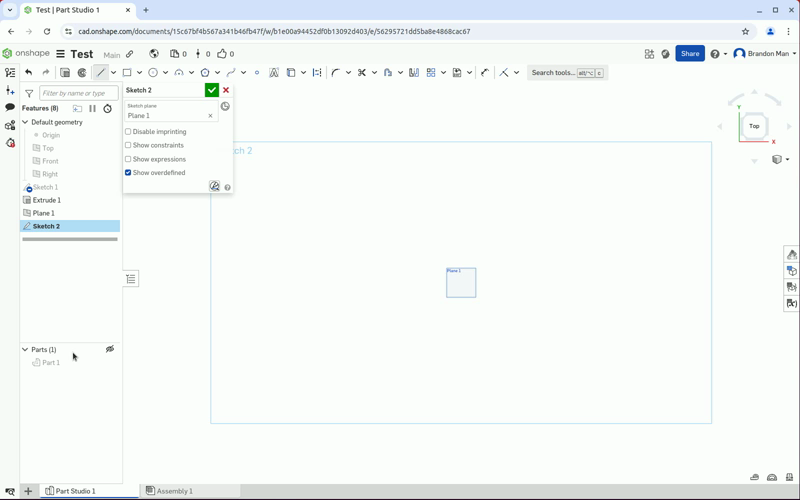
mouse_move(424, 395)
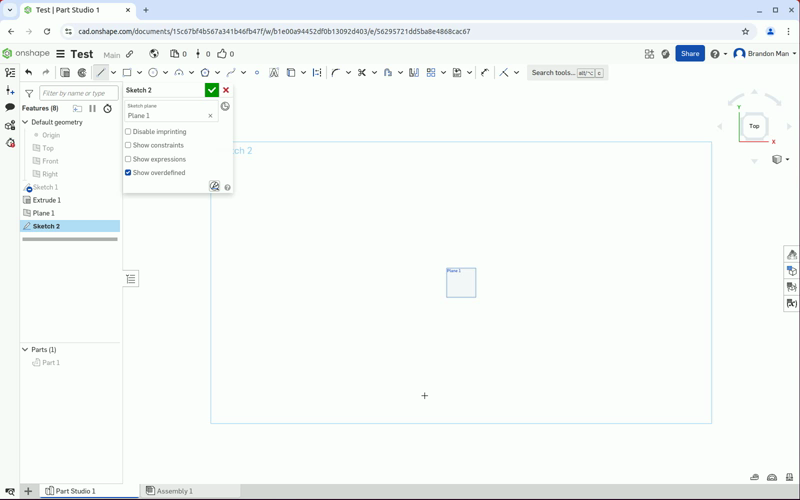
click(424, 395)
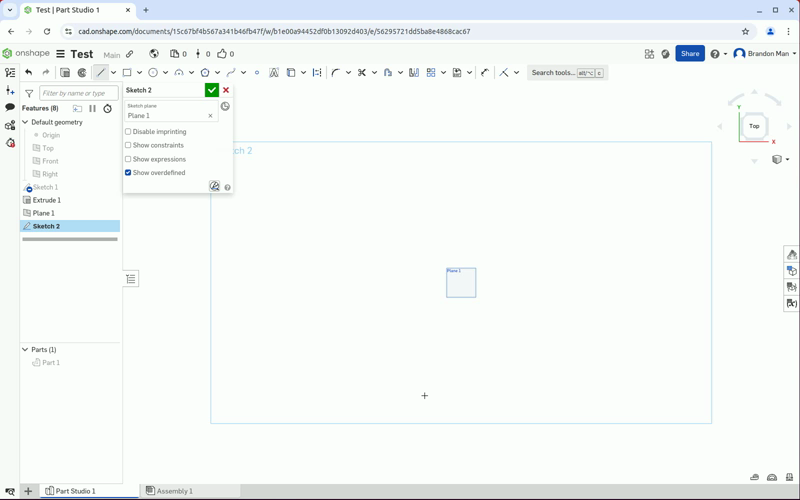
key_up(shift)
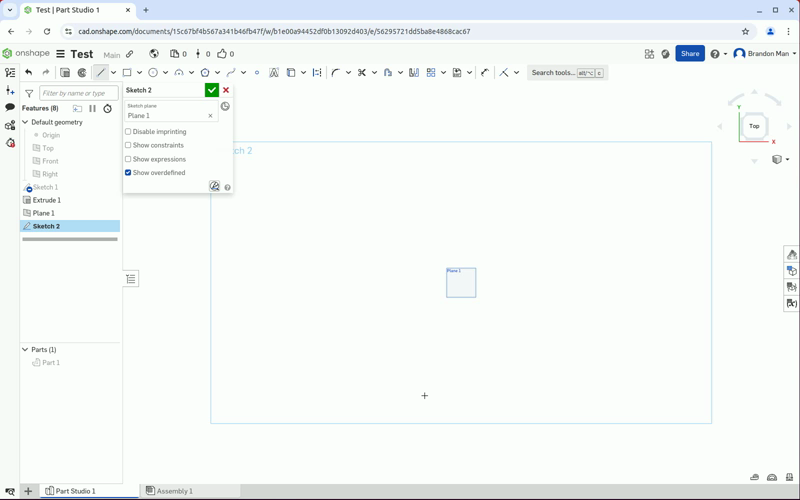
key_down(shift)
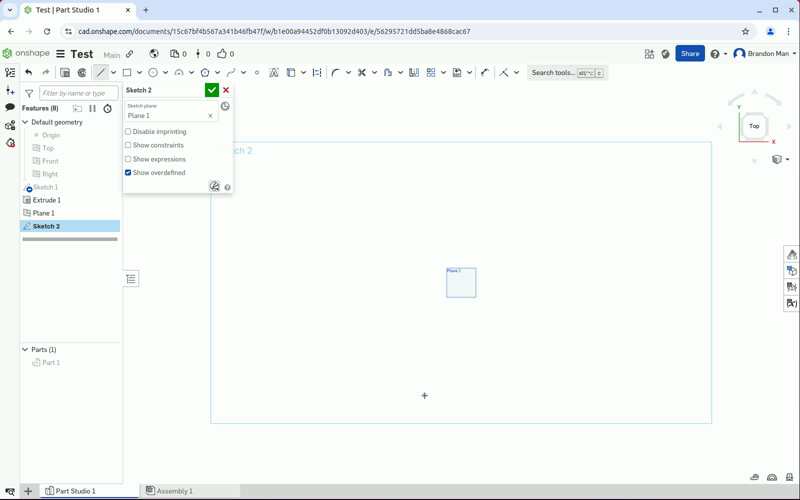
mouse_move(495, 395)
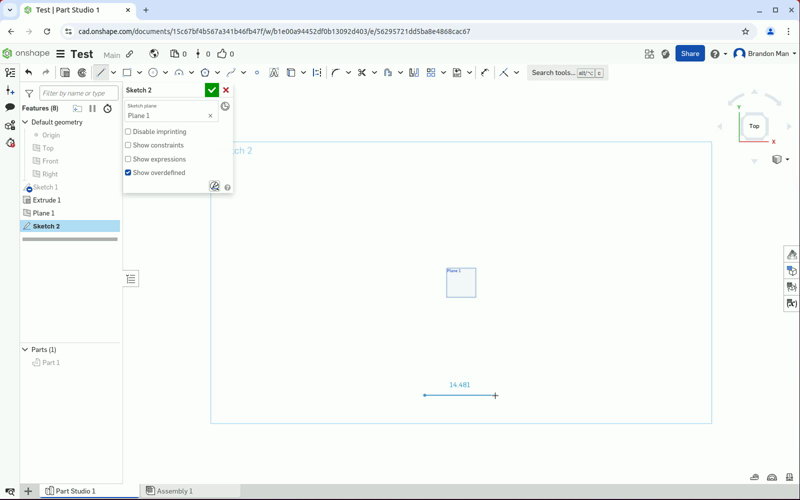
click(495, 395)
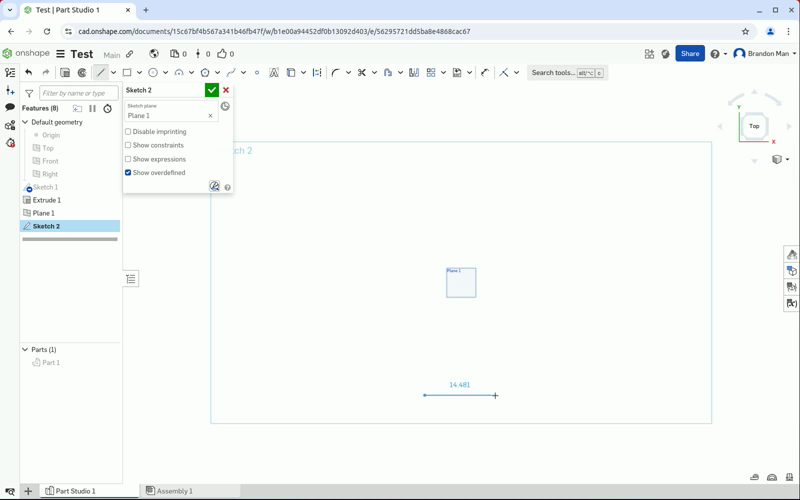
key_up(shift)
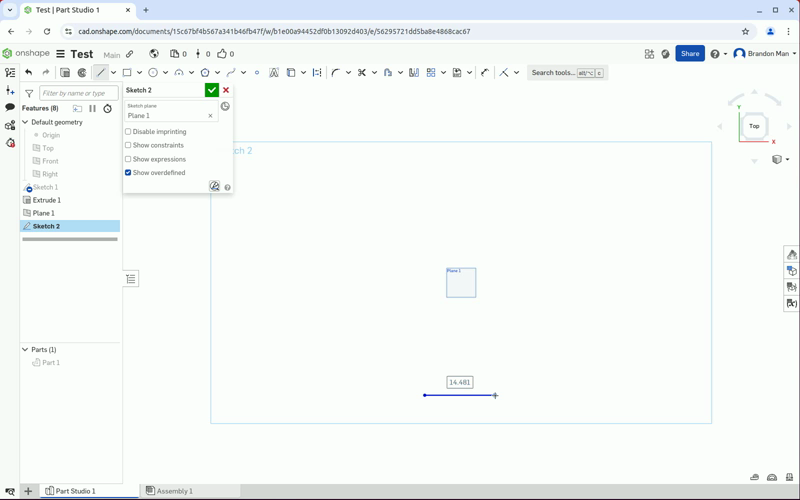
key_down(shift)
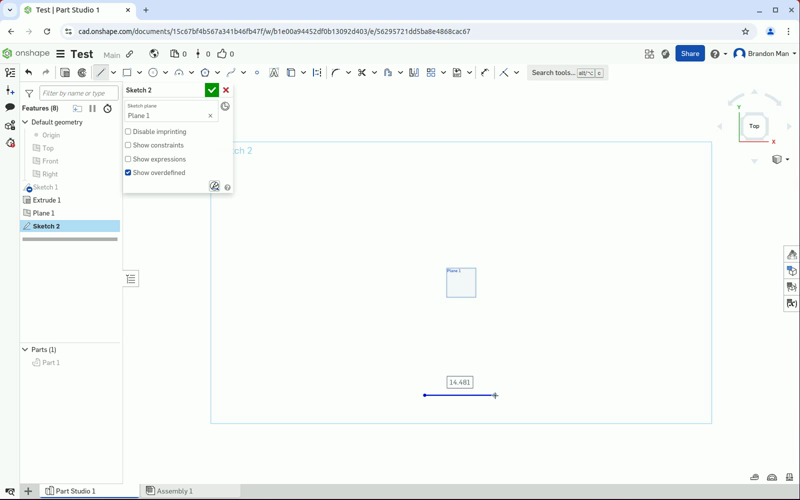
mouse_move(495, 171)
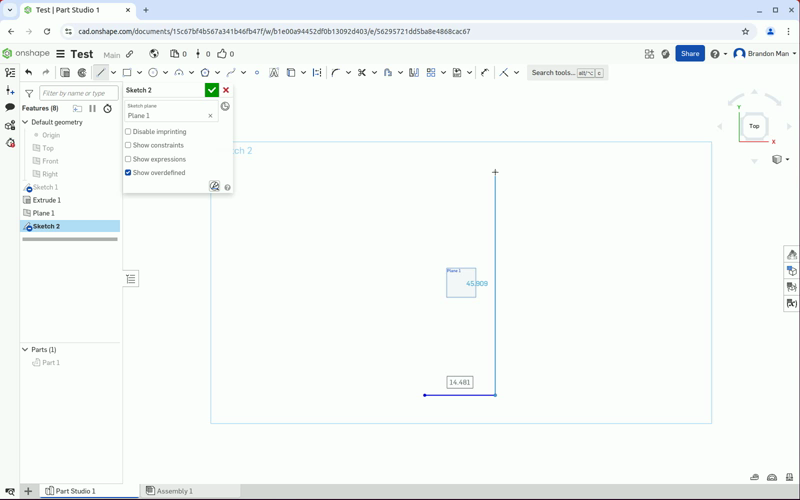
click(495, 171)
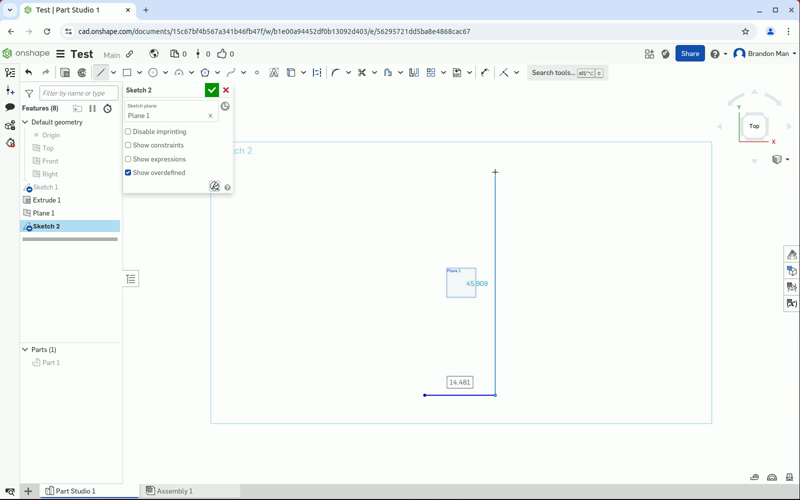
key_up(shift)
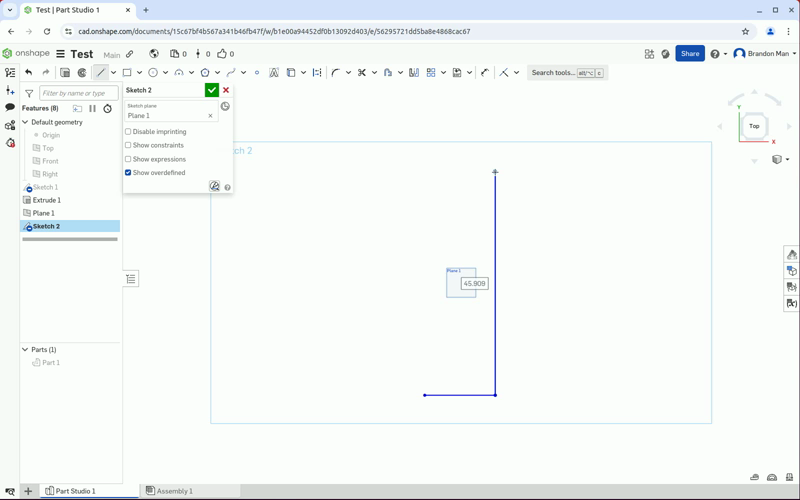
key_down(shift)
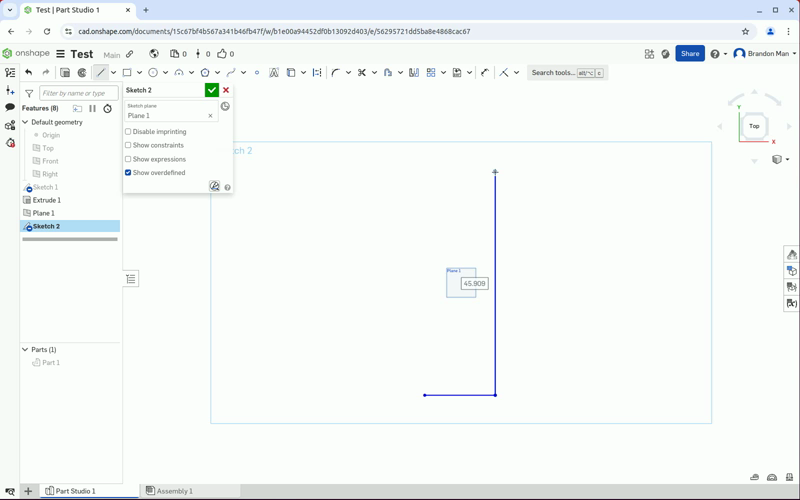
mouse_move(424, 171)
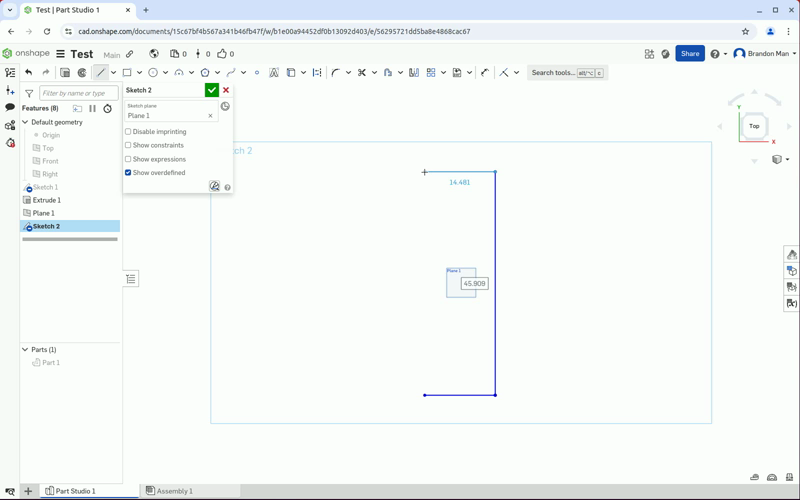
click(424, 171)
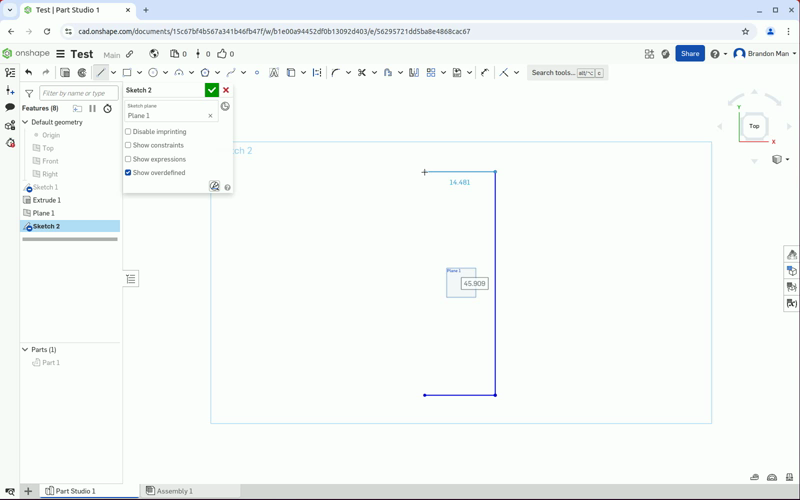
key_up(shift)
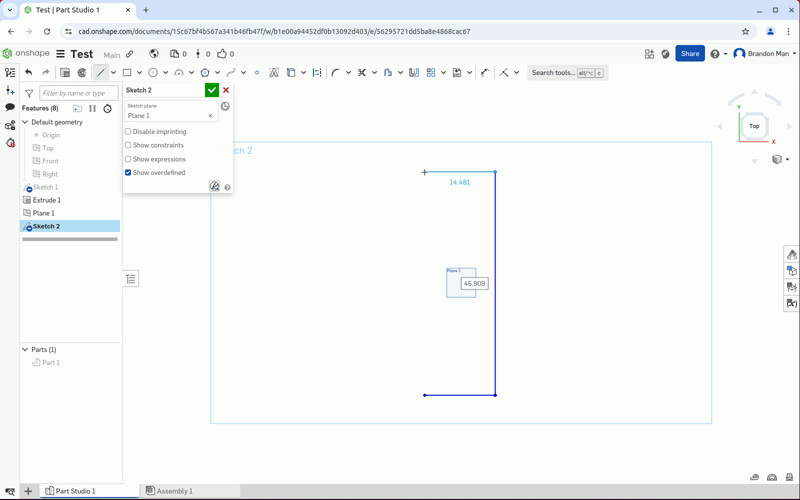
key_down(shift)
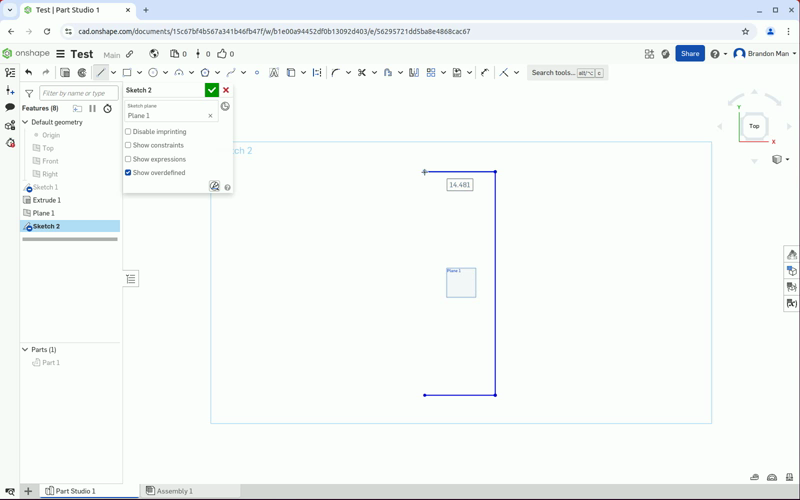
mouse_move(424, 395)
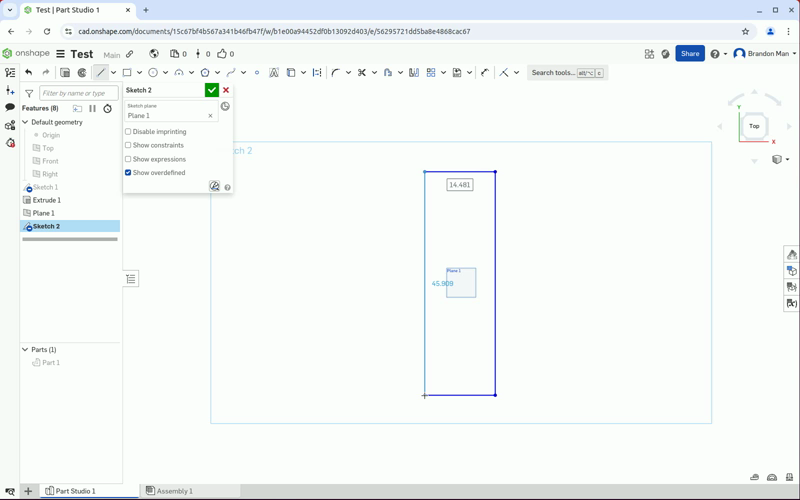
key_up(shift)
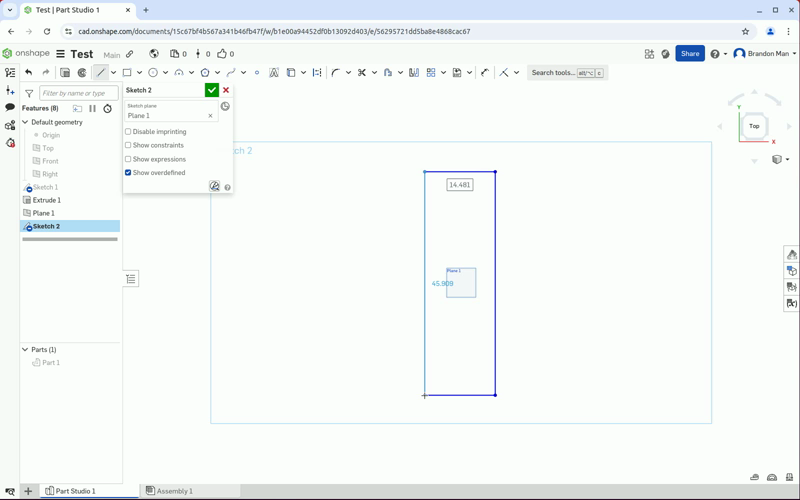
click(424, 395)
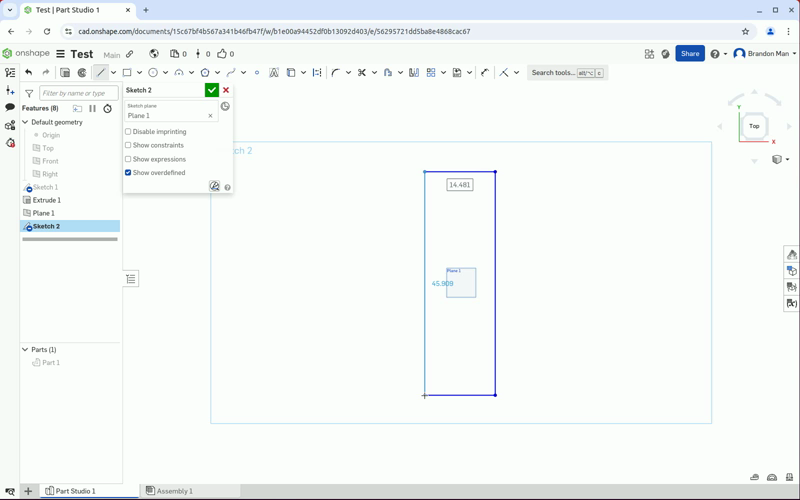
key(esc)
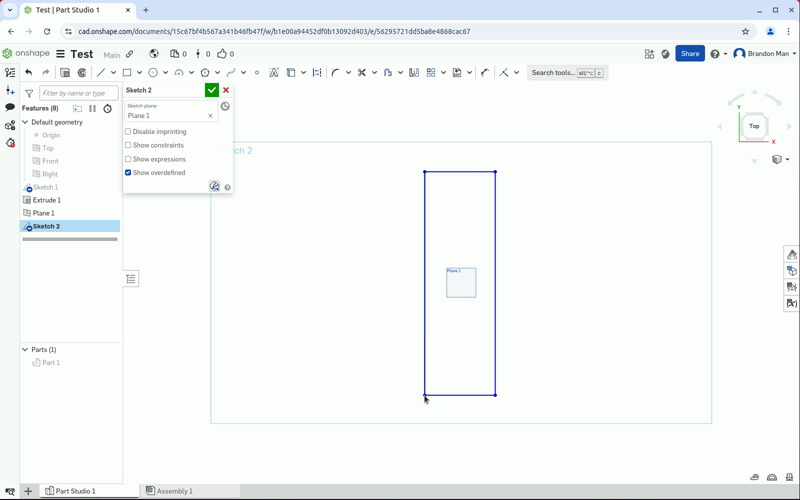
mouse_move(467, 218)
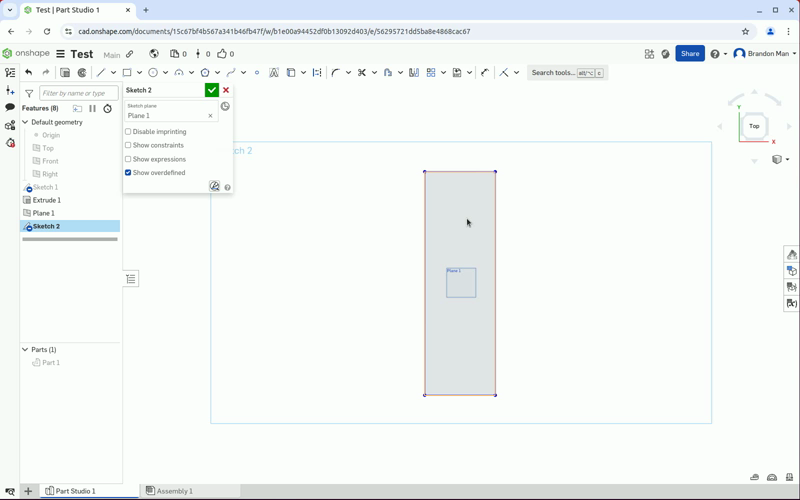
click(467, 218)
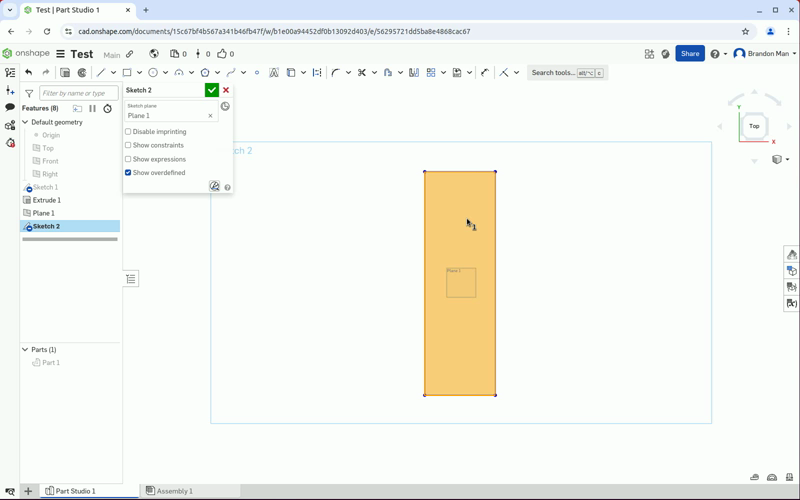
mouse_move(73, 352)
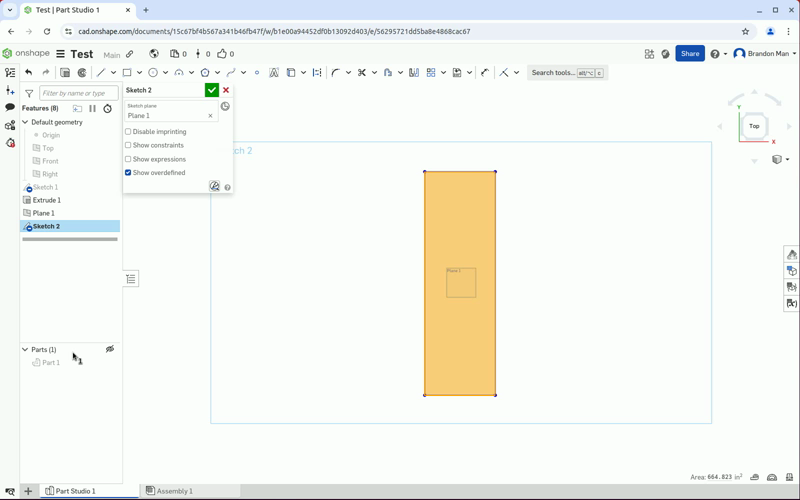
key(shift+y)
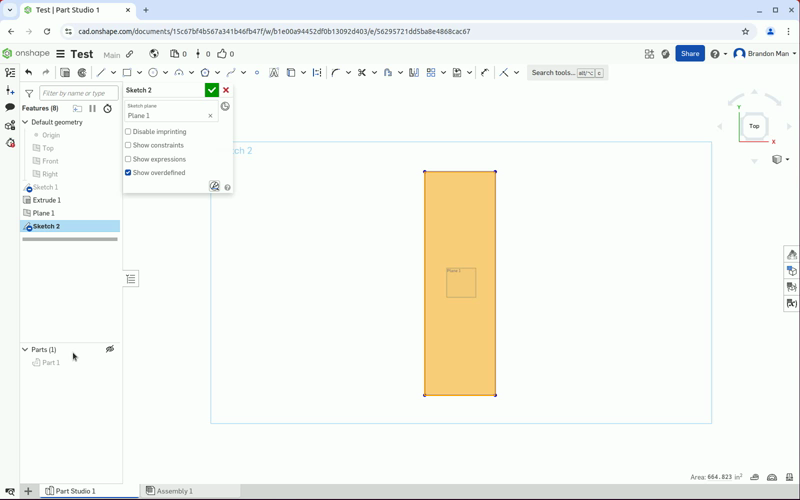
key(shift+e)
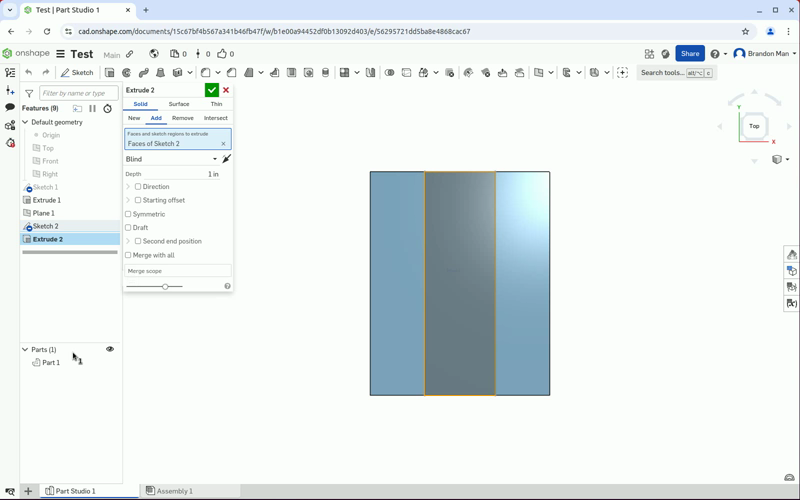
mouse_move(143, 106)
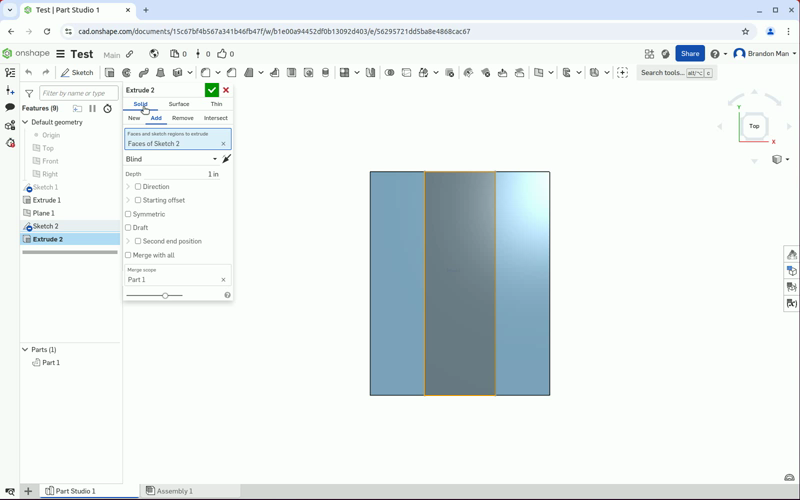
click(143, 106)
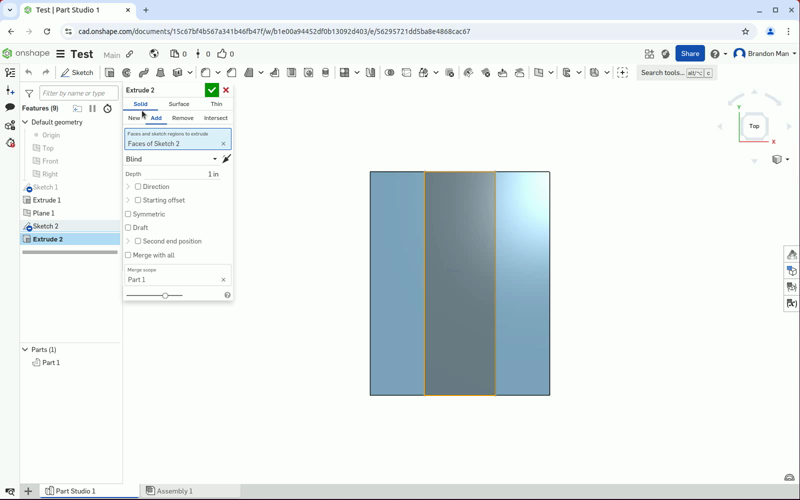
mouse_move(137, 120)
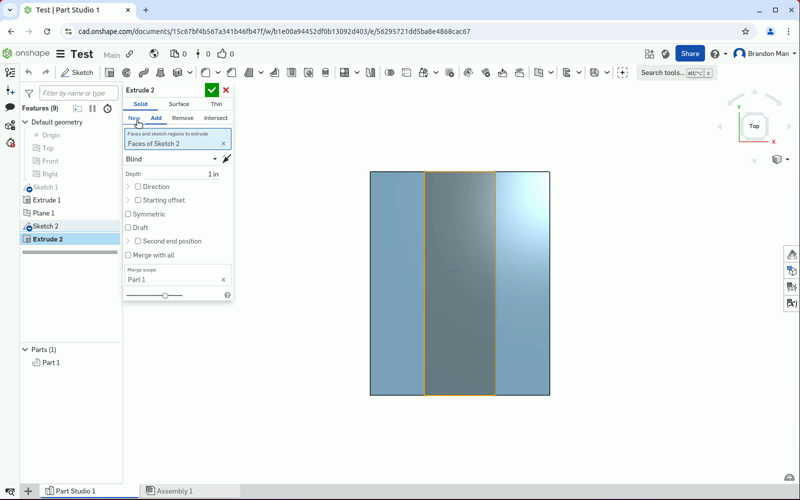
click(137, 120)
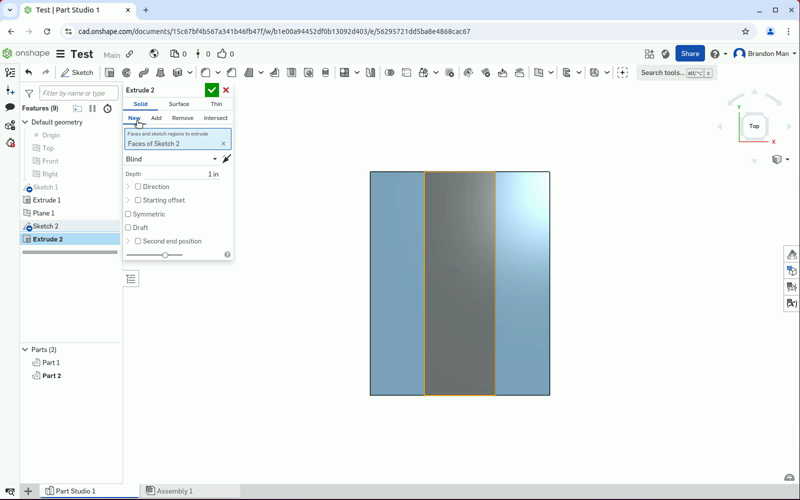
key(tab, 4)
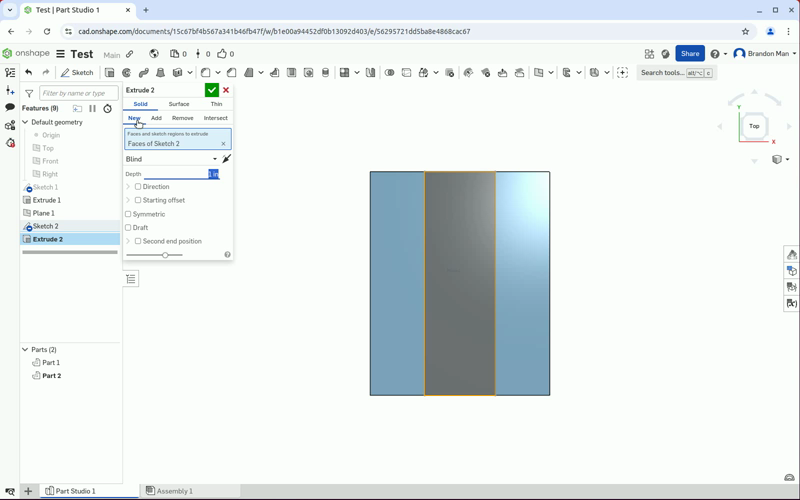
text(9.147)
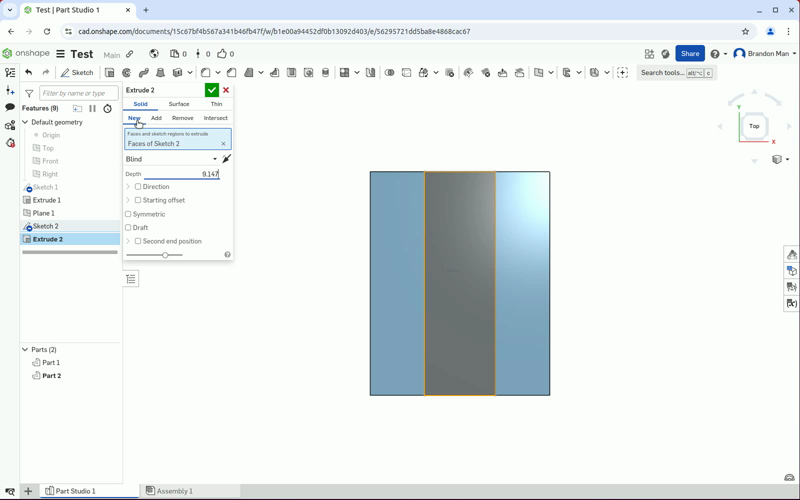
key(enter)
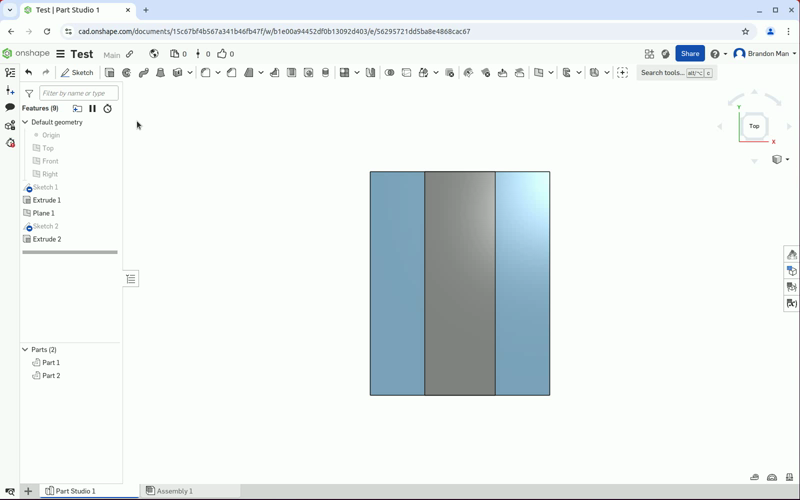
key(shift+h)
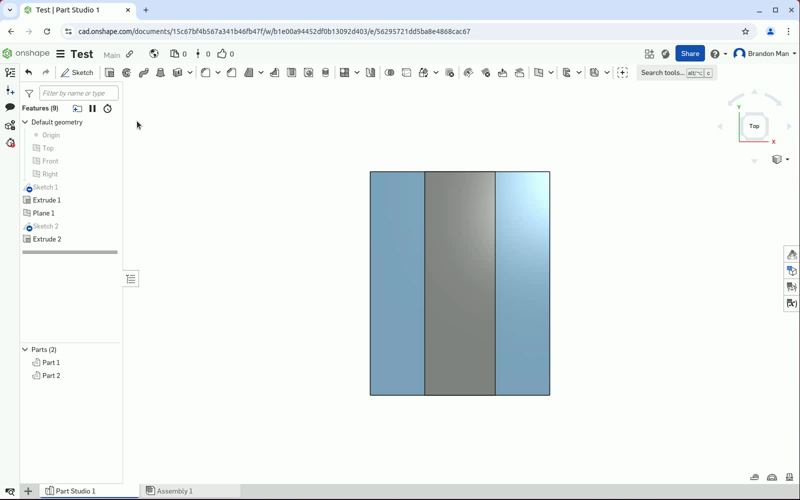
key(shift+h)
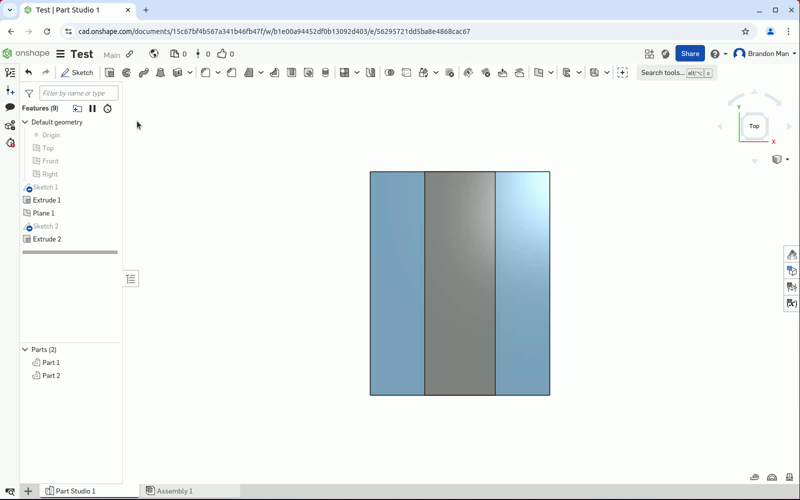
mouse_move(73, 189)
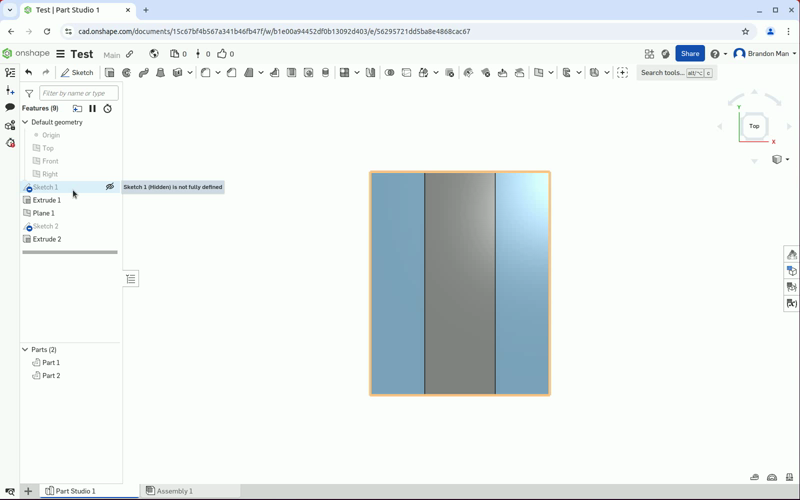
click(73, 189)
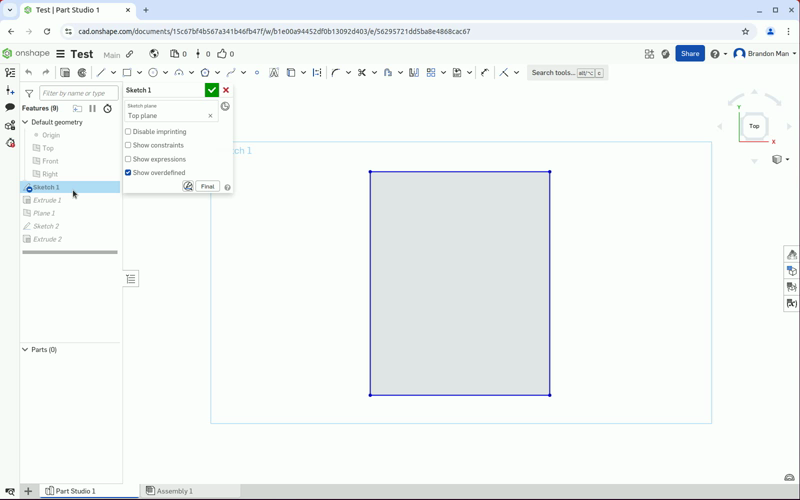
mouse_move(229, 92)
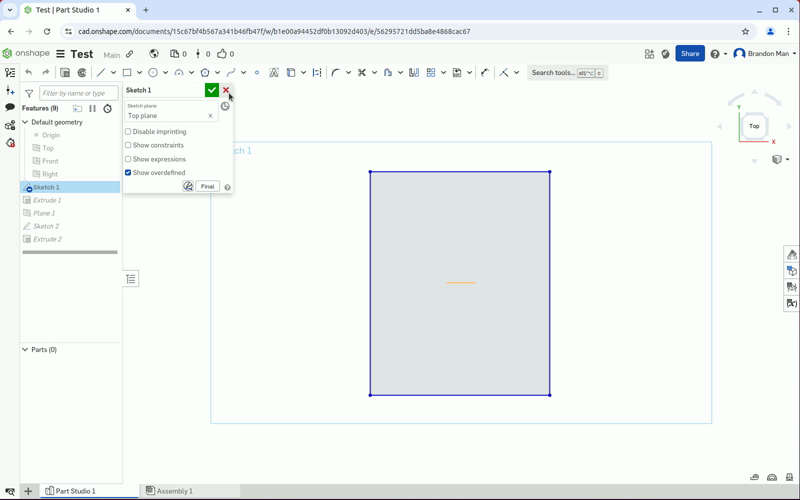
click(229, 92)
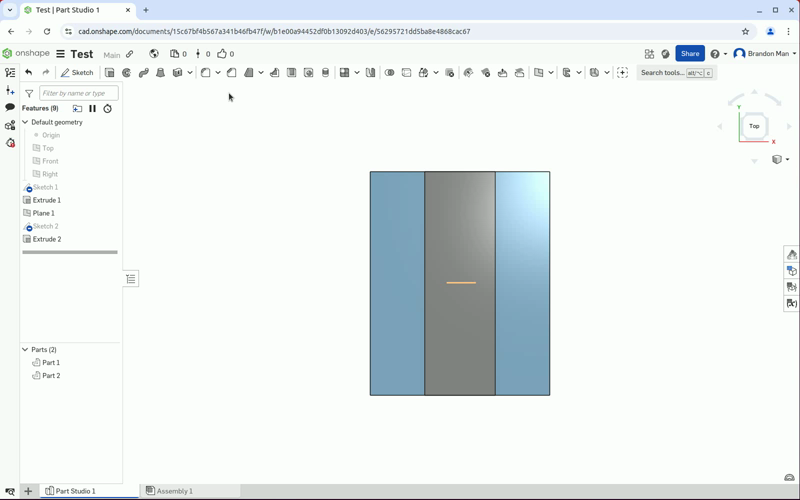
mouse_move(541, 75)
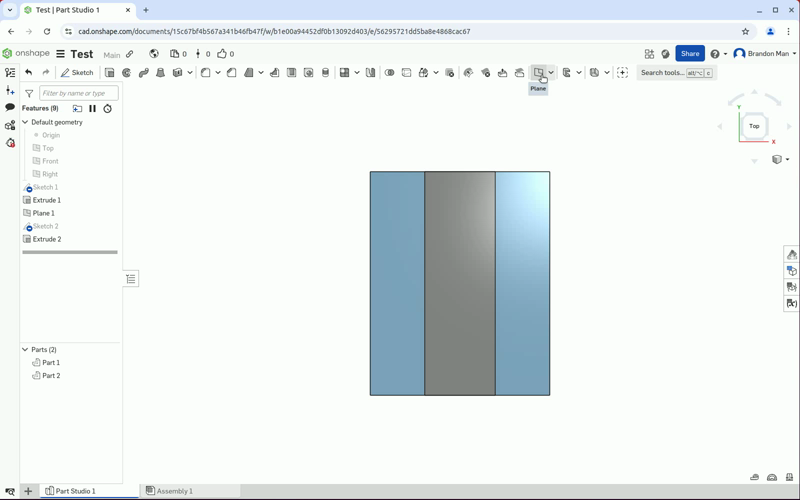
click(541, 75)
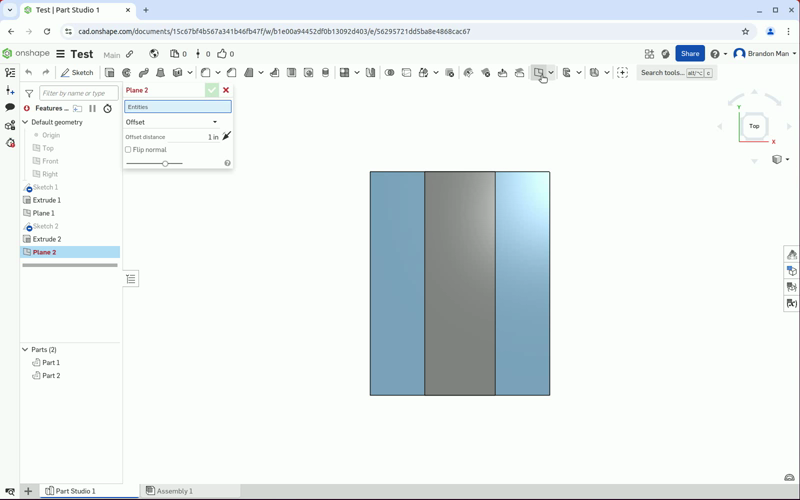
mouse_move(73, 150)
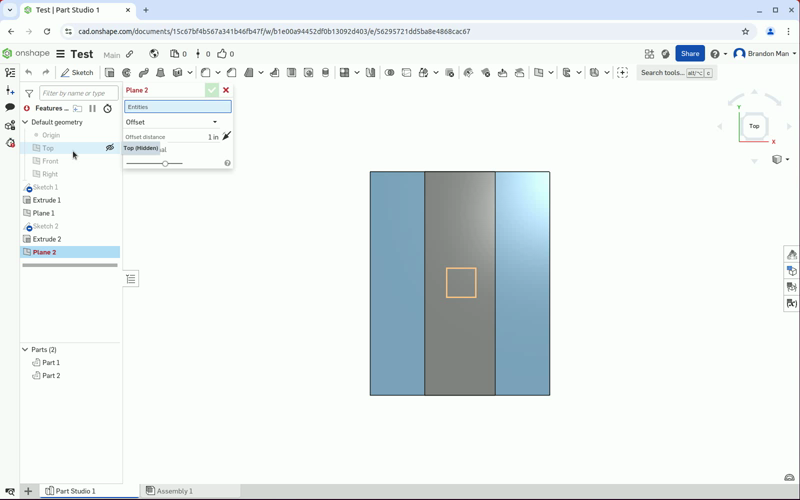
click(73, 150)
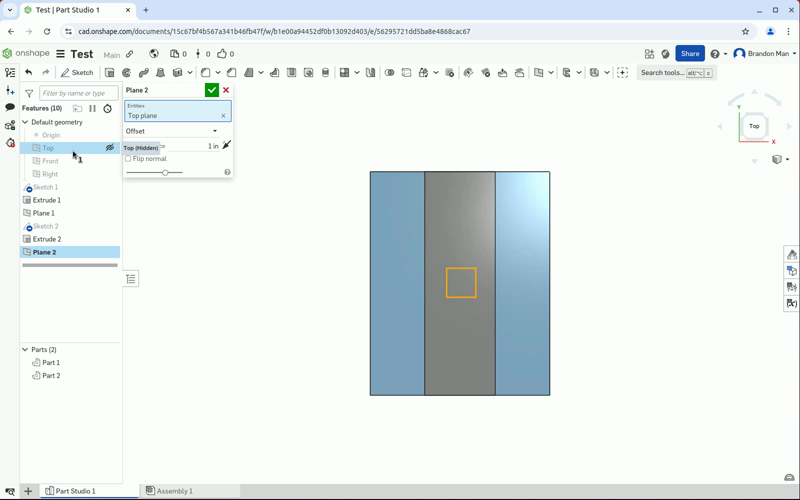
key(tab, 2)
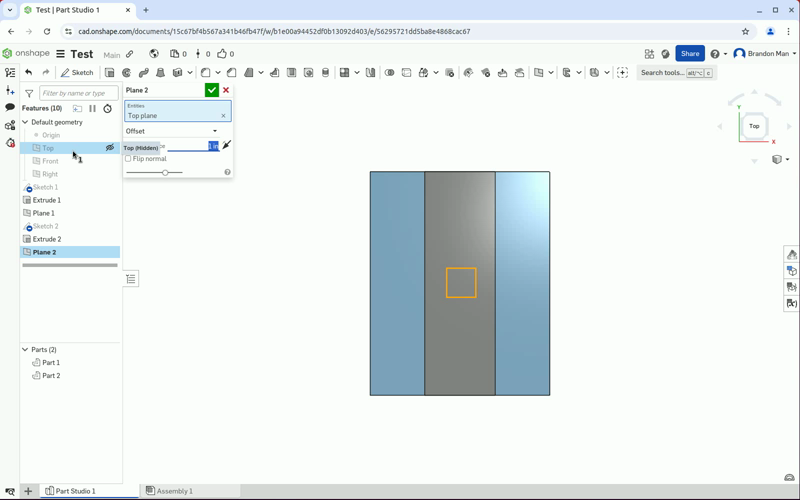
text(13.957)
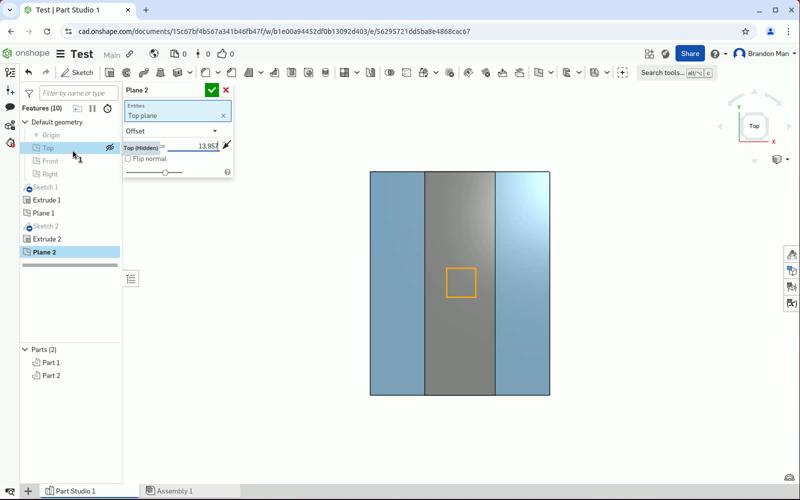
key(enter, 2)
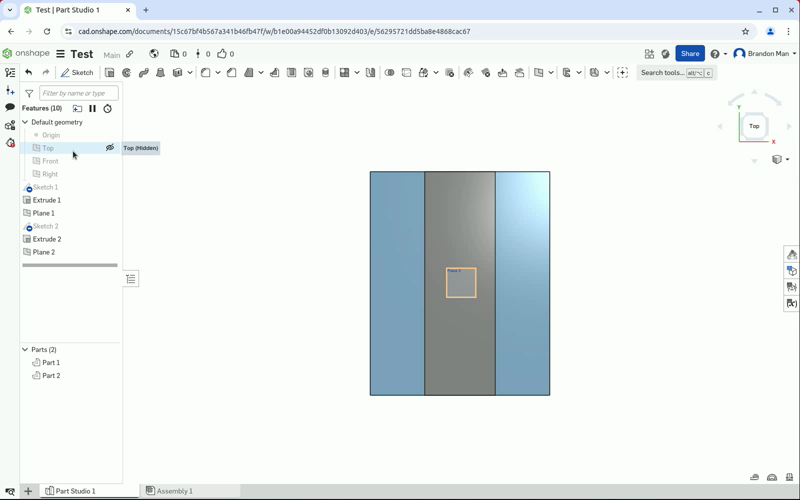
key(shift+s)
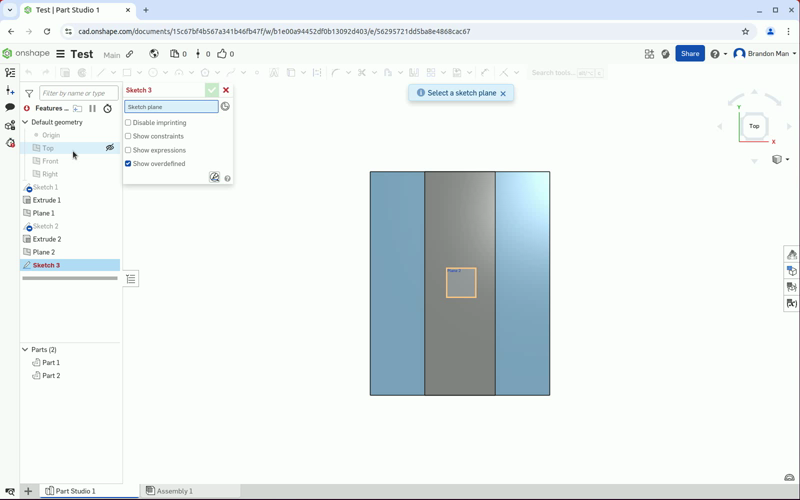
mouse_move(73, 254)
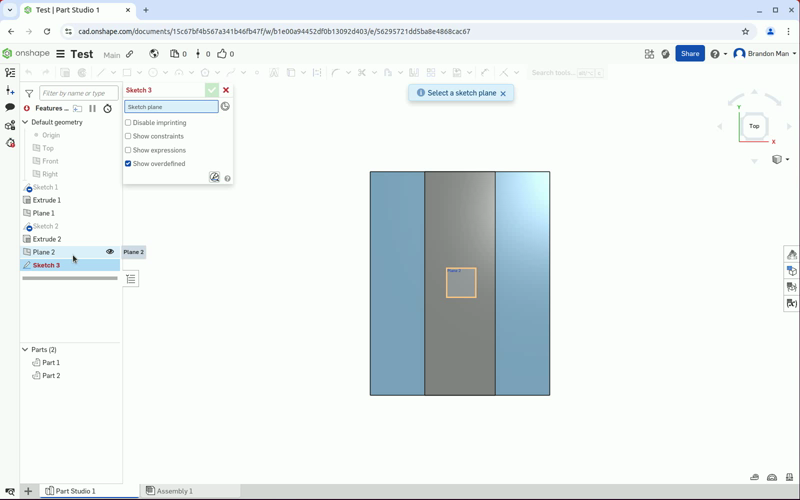
click(73, 254)
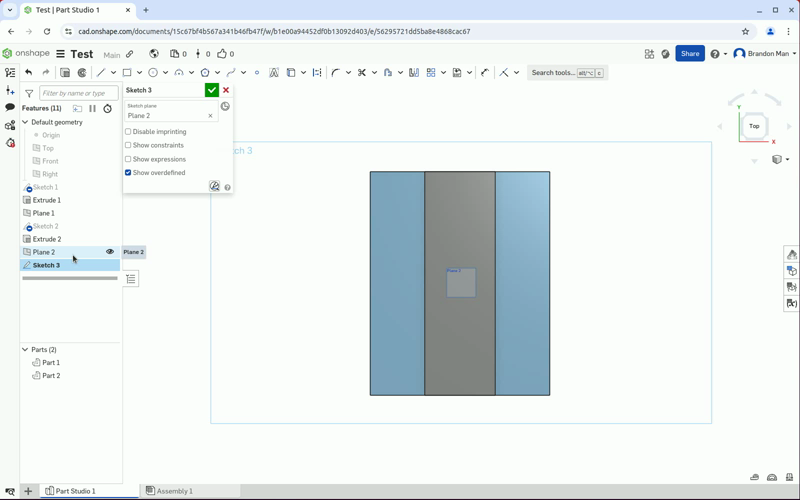
mouse_move(73, 352)
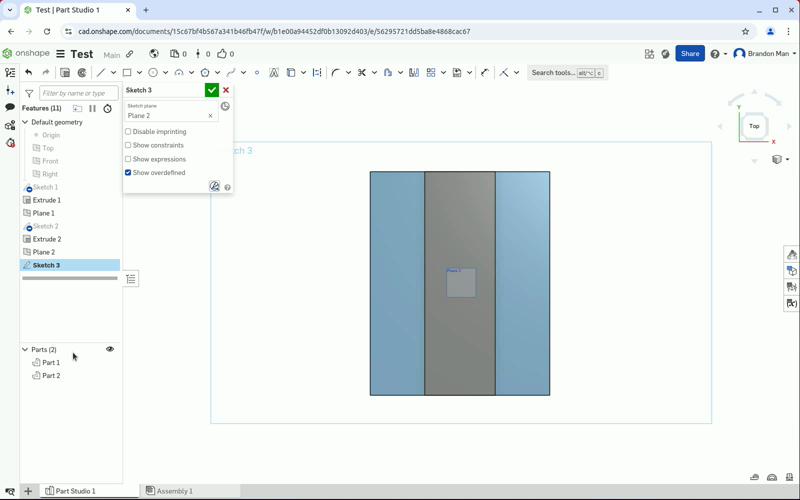
key(y)
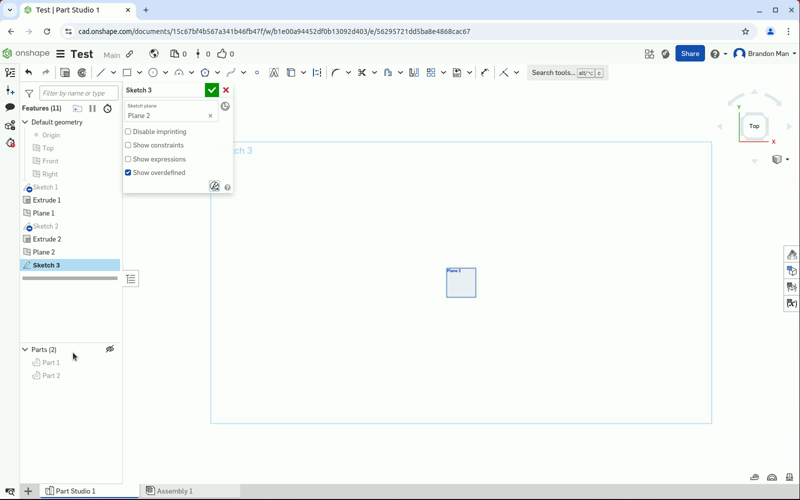
key(c)
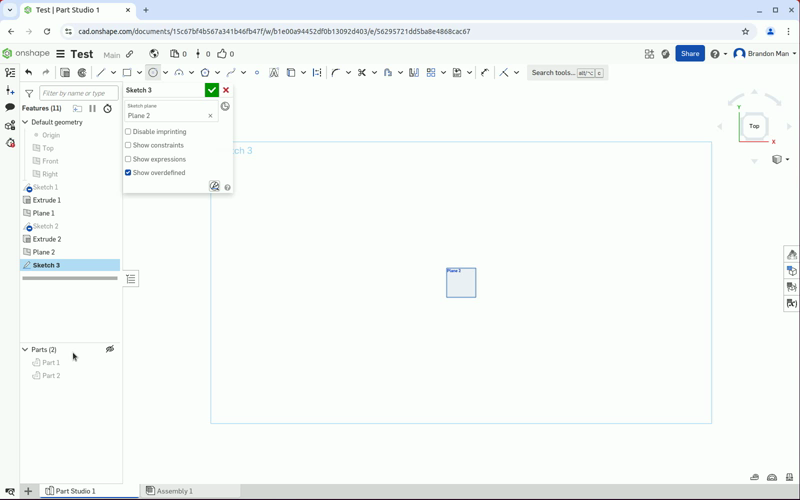
key_down(shift)
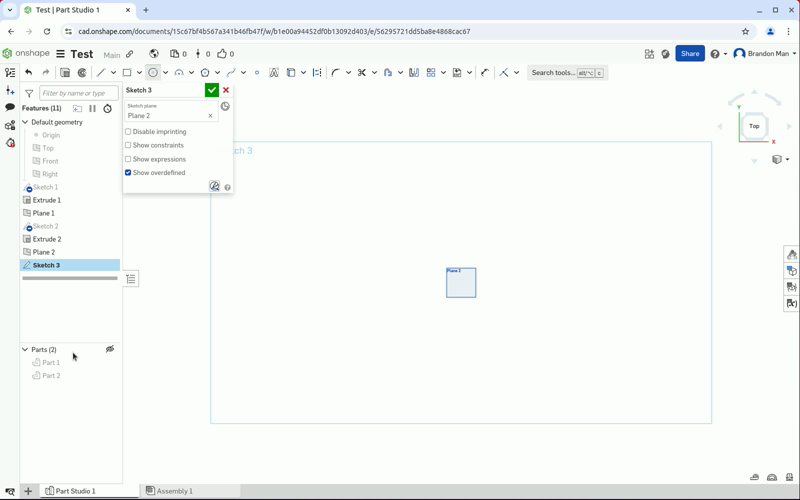
mouse_move(461, 282)
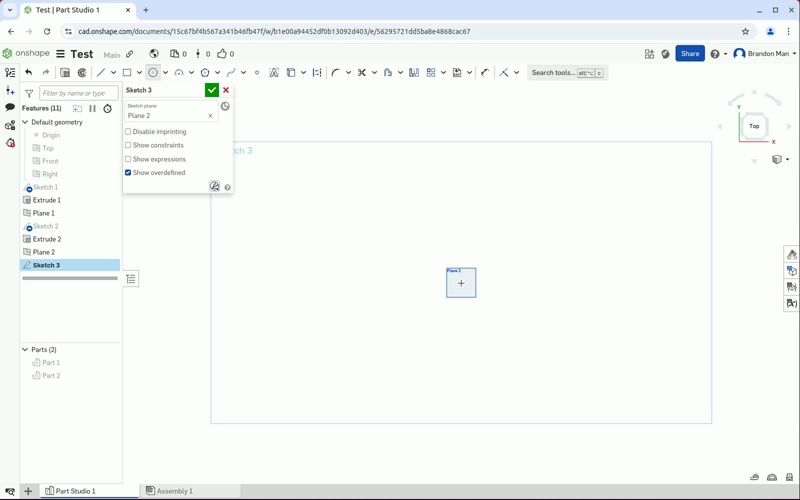
click(461, 282)
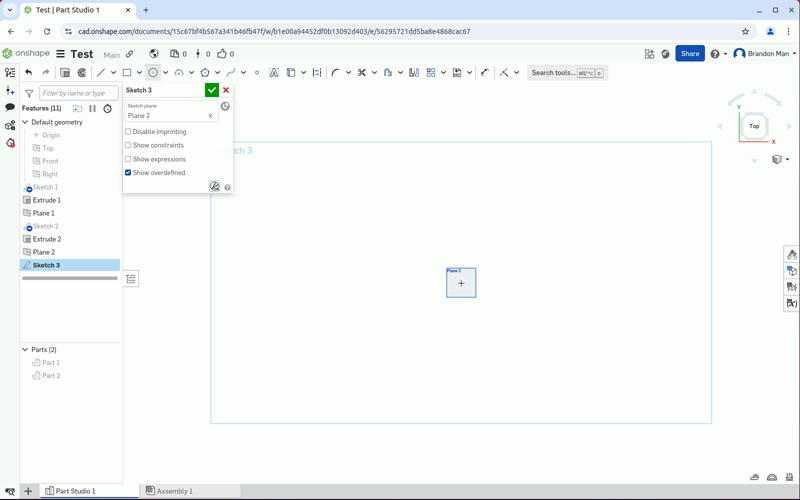
key_up(shift)
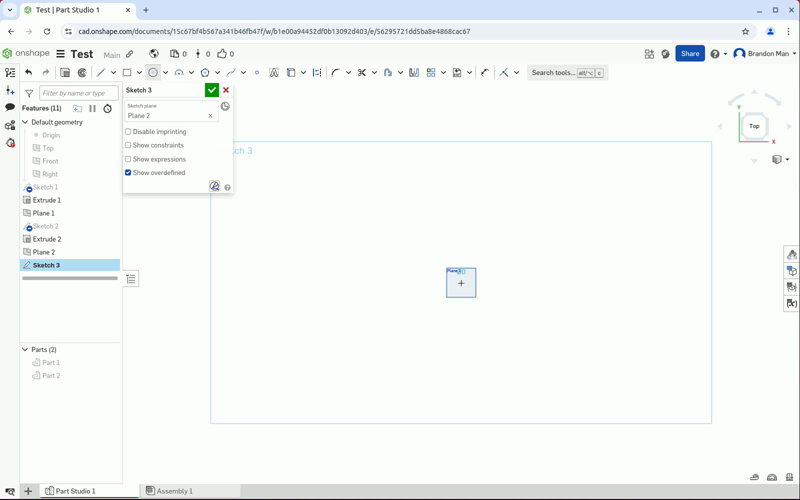
mouse_move(495, 282)
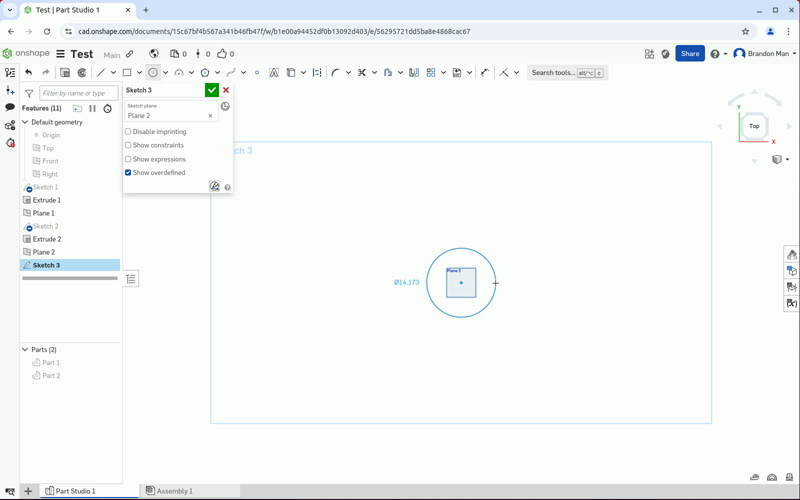
click(495, 282)
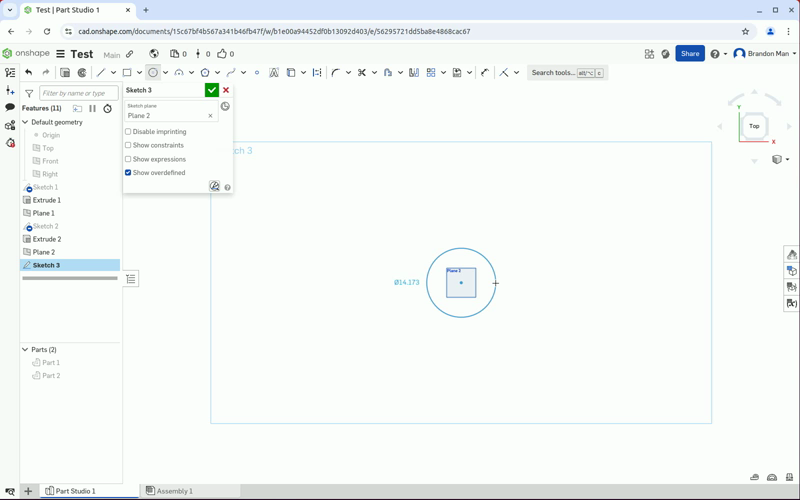
key(esc)
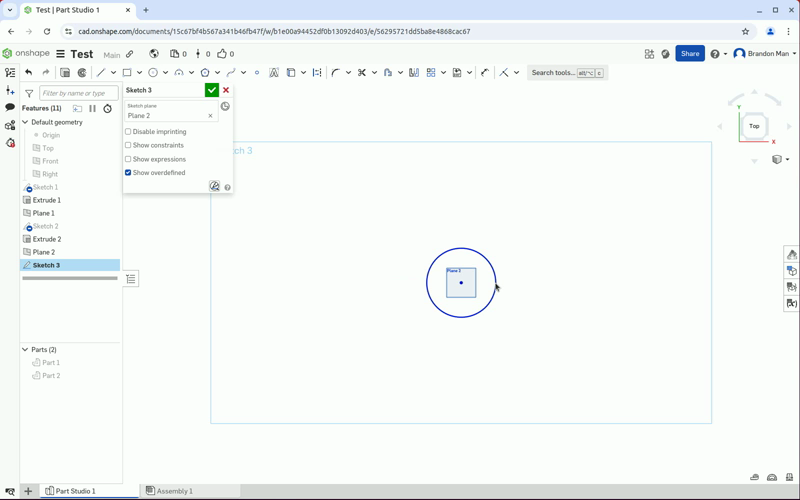
mouse_move(466, 283)
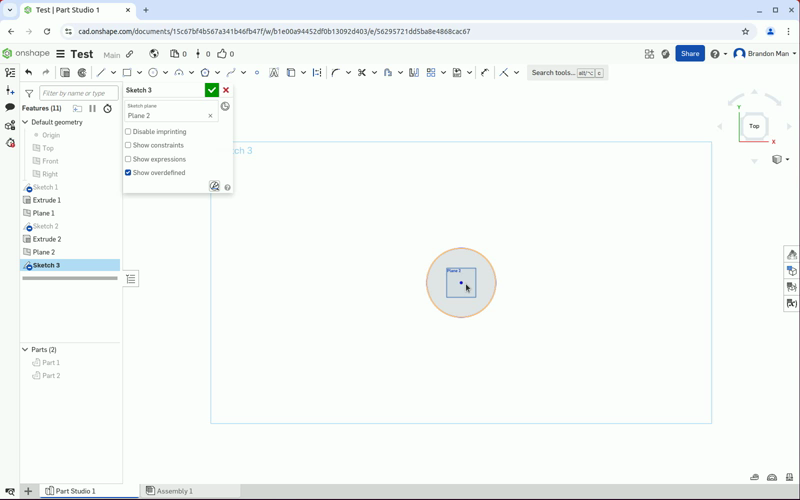
click(466, 283)
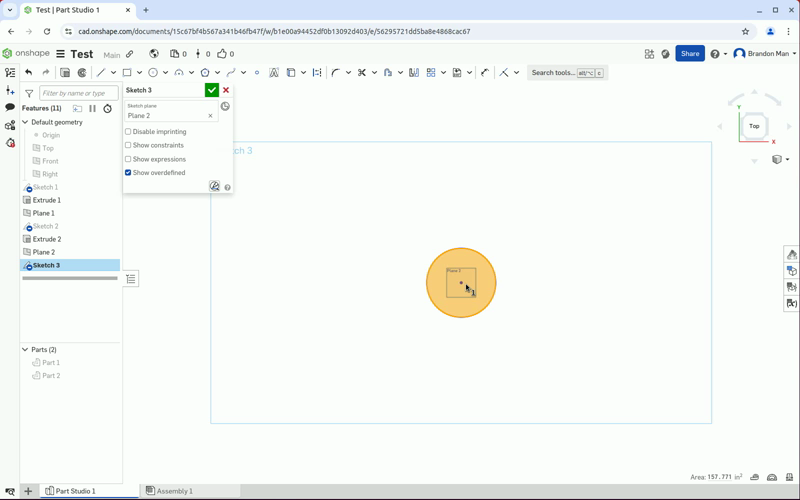
mouse_move(73, 352)
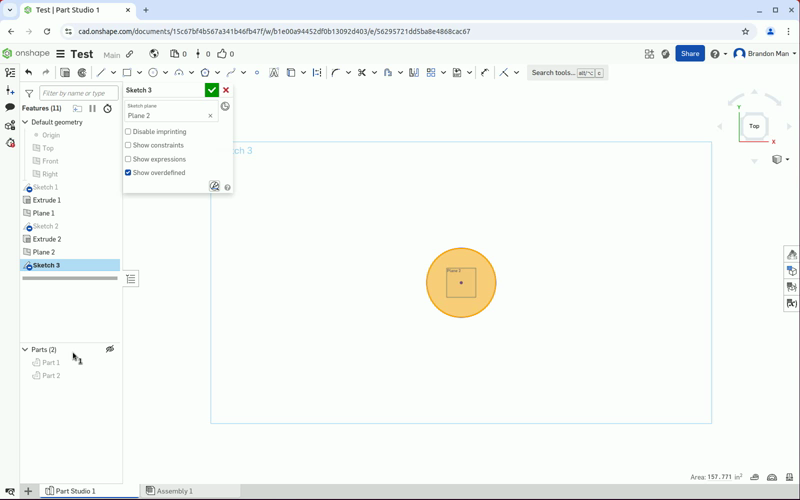
key(shift+y)
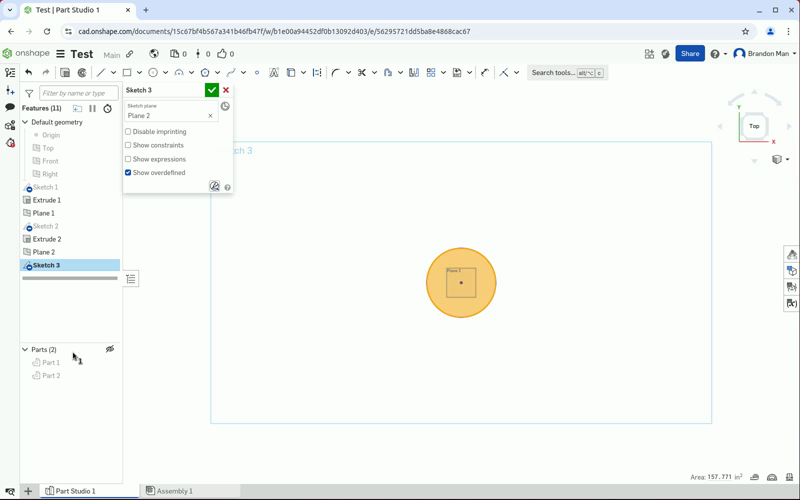
key(shift+e)
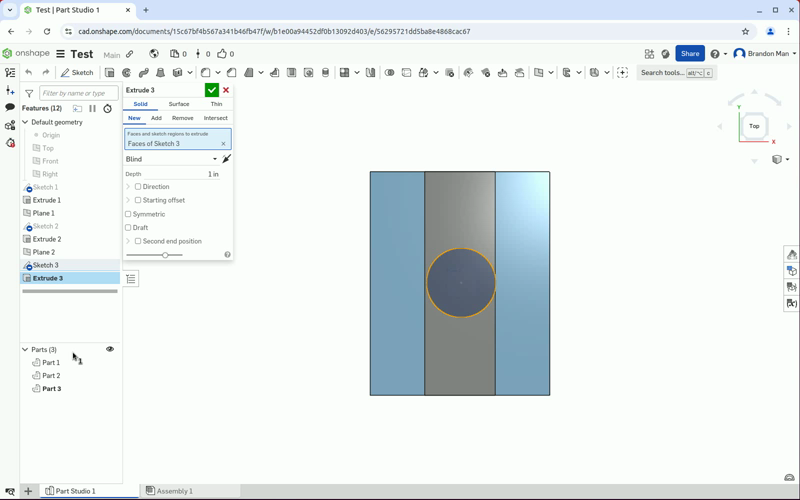
mouse_move(143, 106)
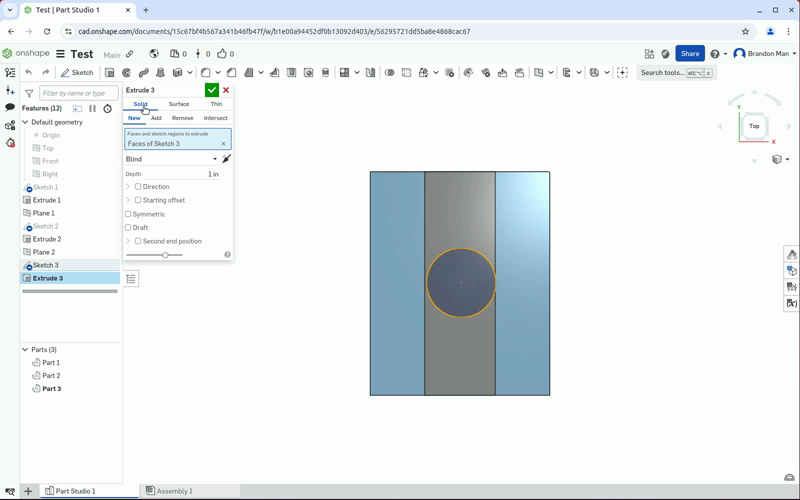
click(143, 106)
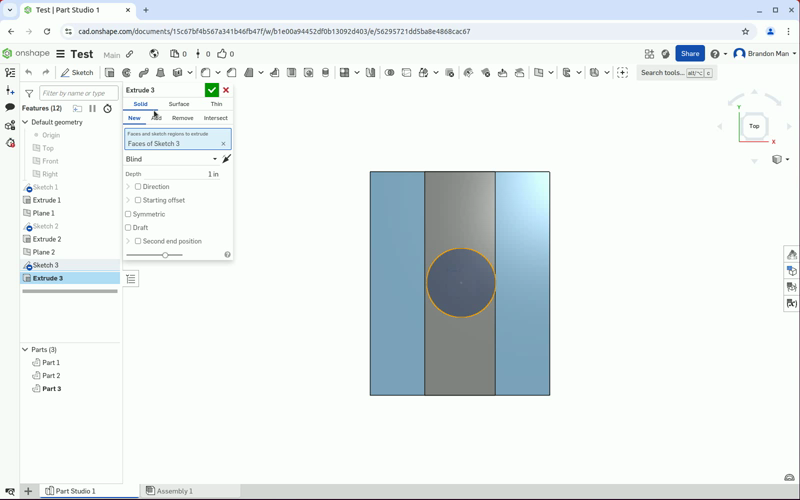
mouse_move(186, 120)
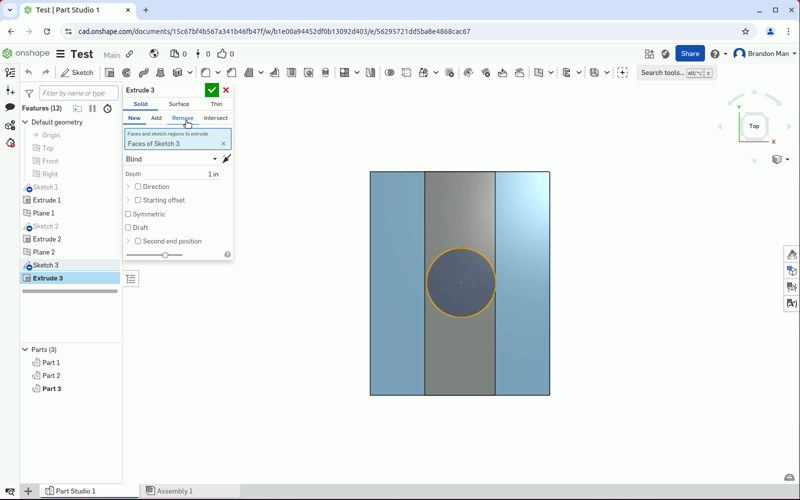
click(186, 120)
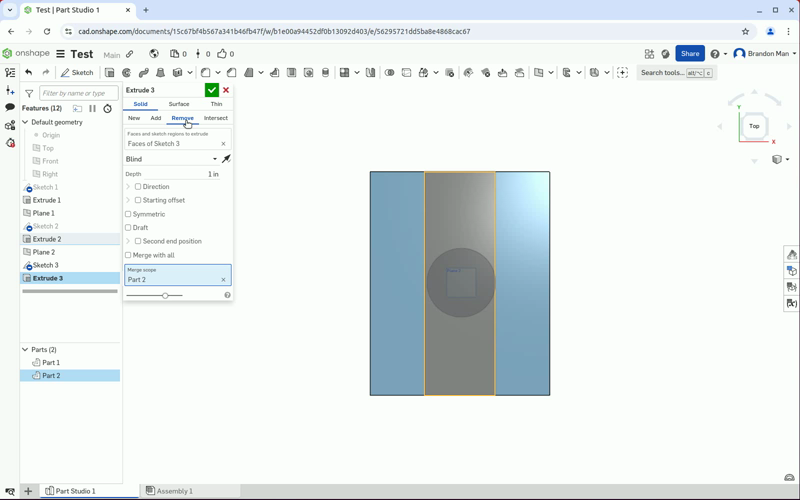
key(tab, 4)
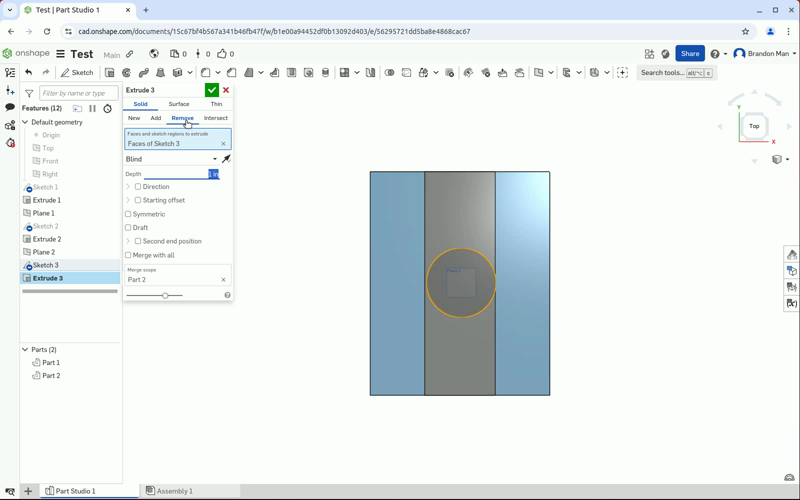
text(25.275)
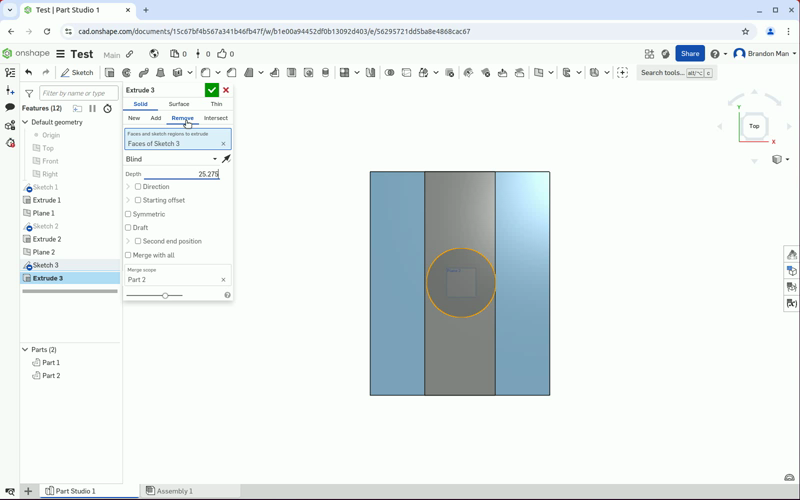
key(tab, 6)
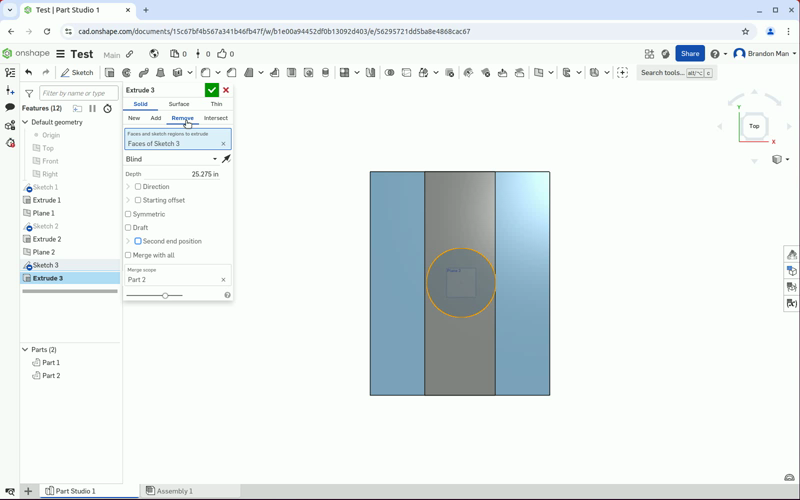
key(space)
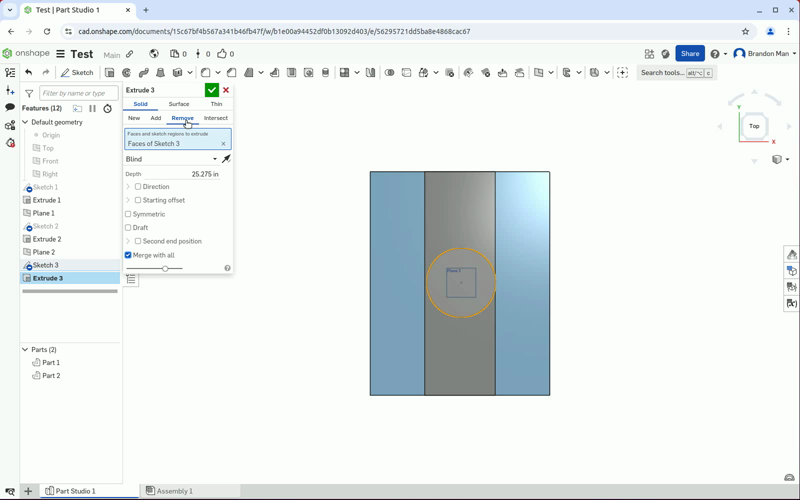
key(enter)
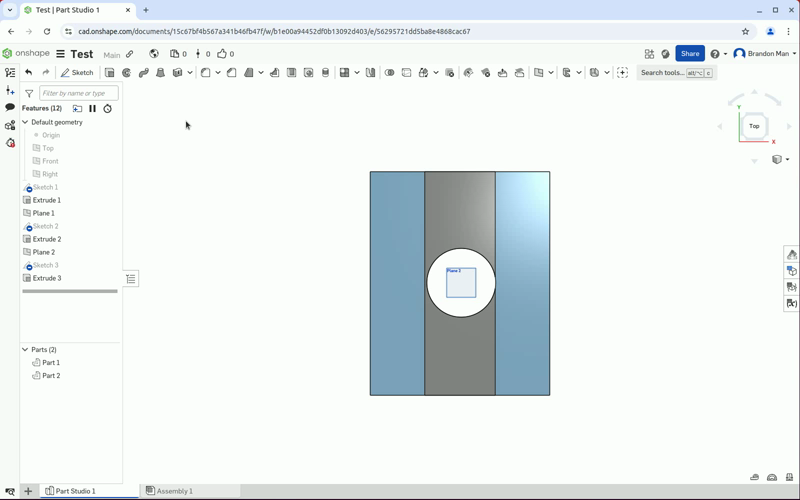
key(shift+h)
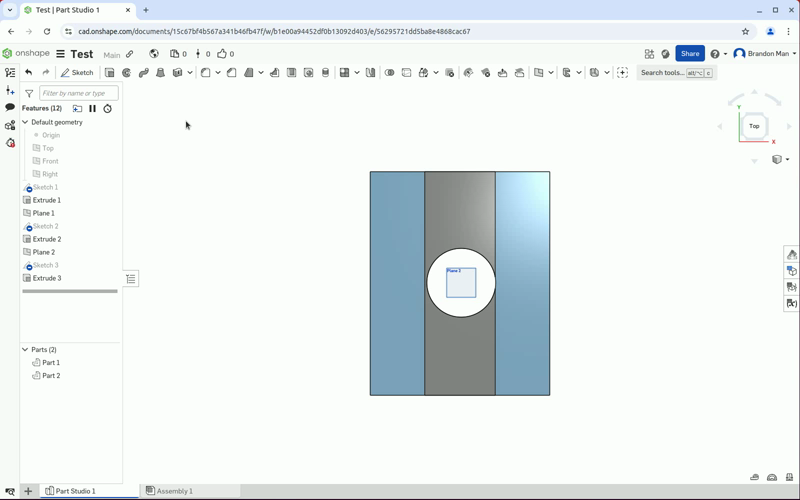
key(shift+h)
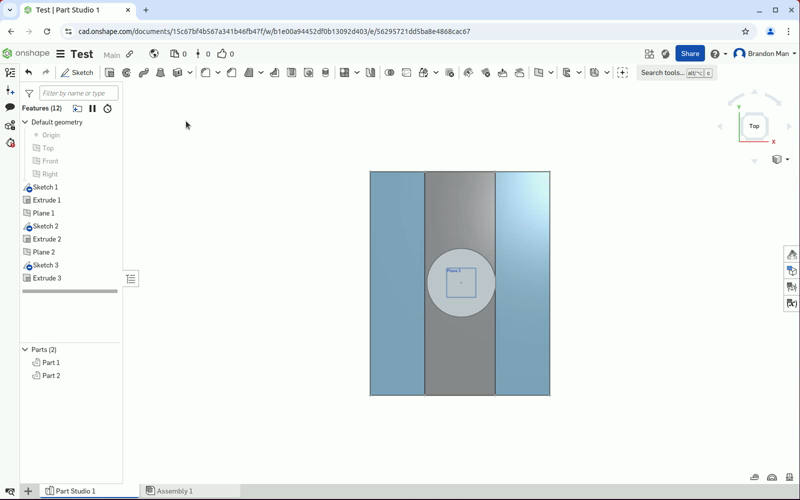
key(shift+7)
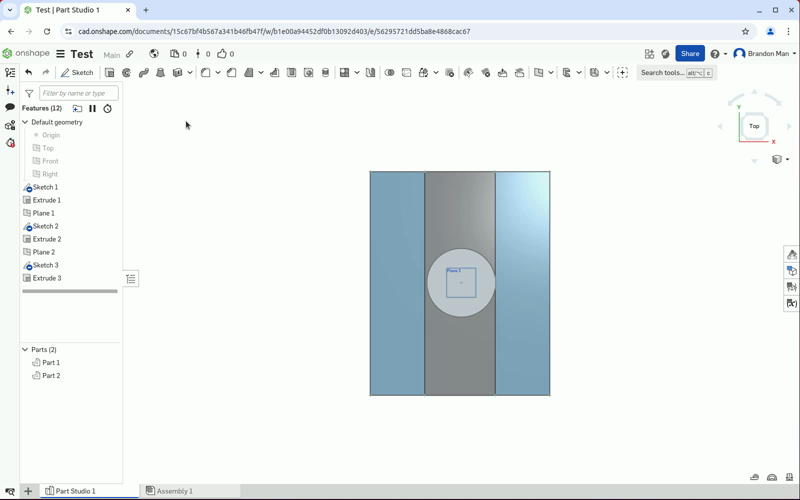
key(up, 3)
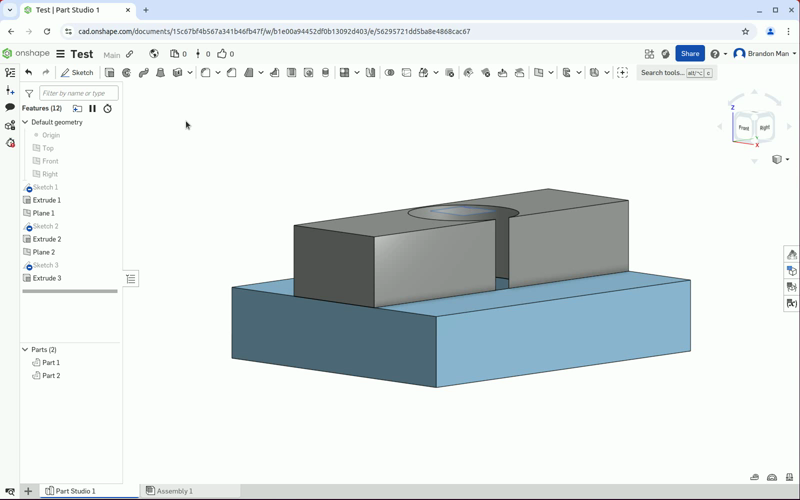
key(left, 3)
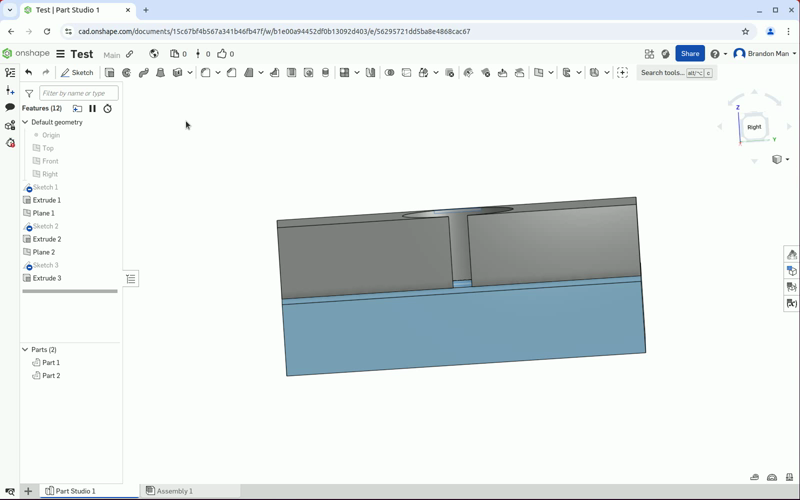
key(right, 3)
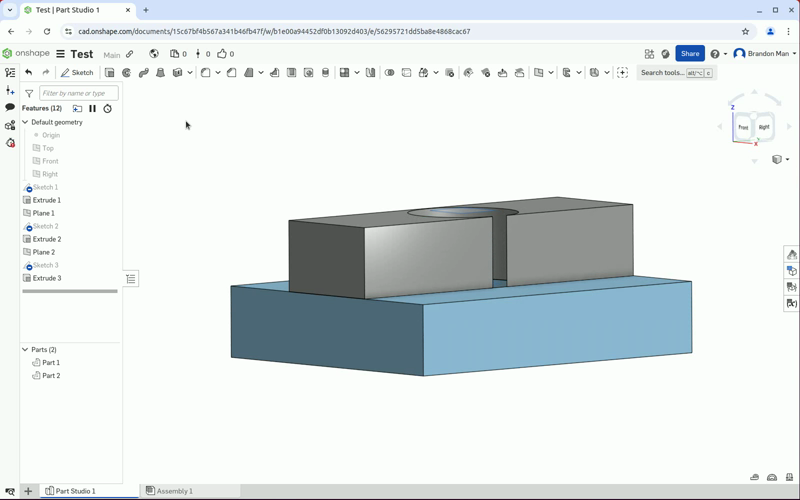
key(down, 3)
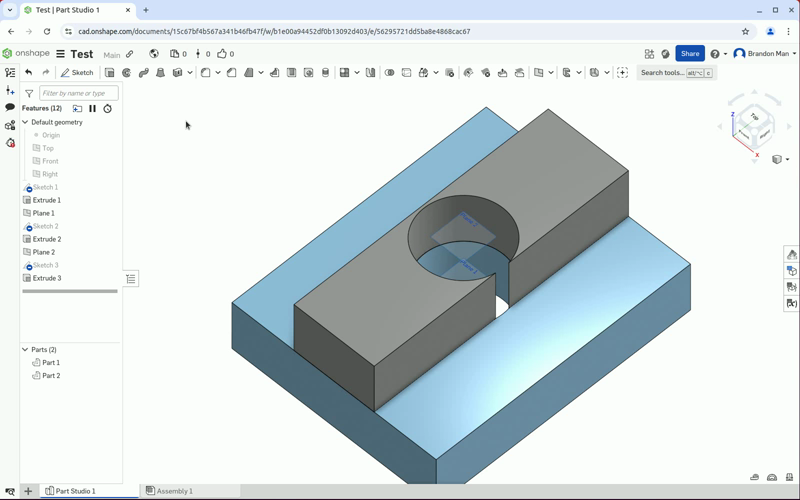
mouse_move(73, 189)
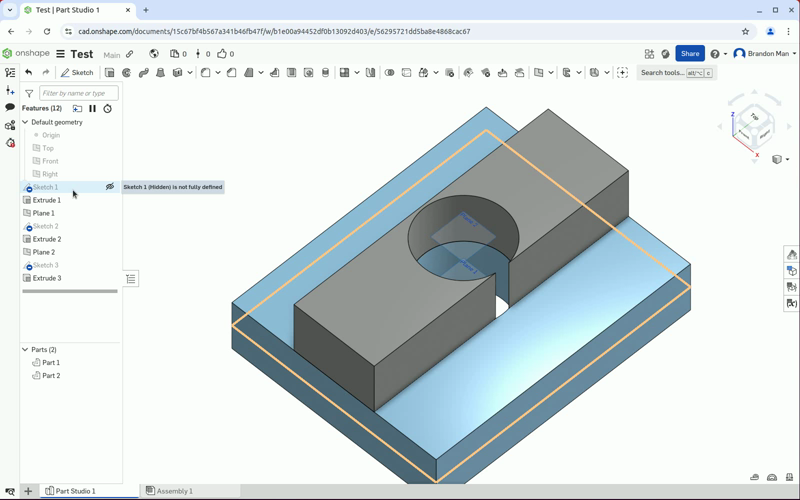
click(73, 189)